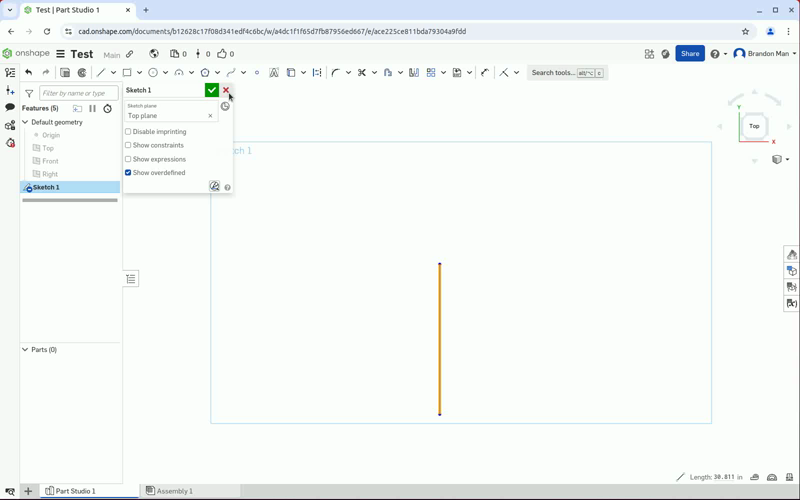
key(shift+h)
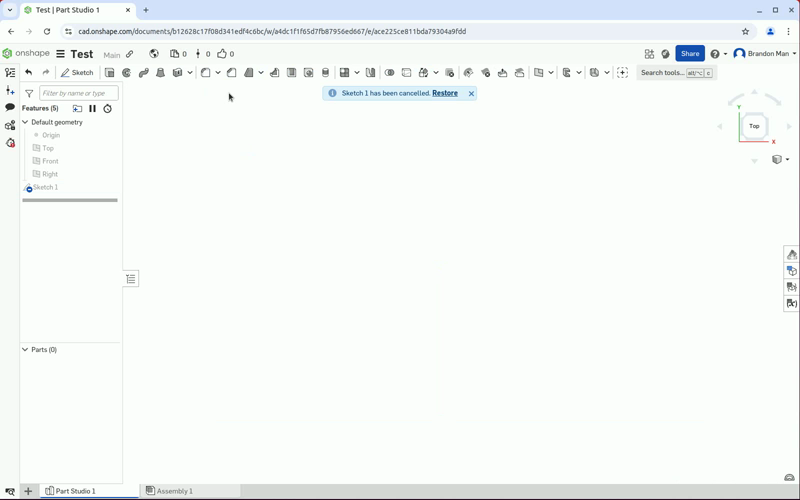
mouse_move(73, 352)
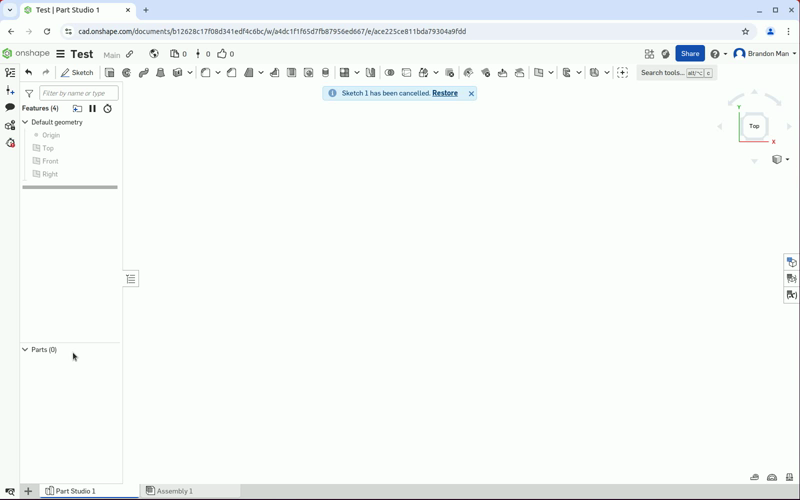
key(y)
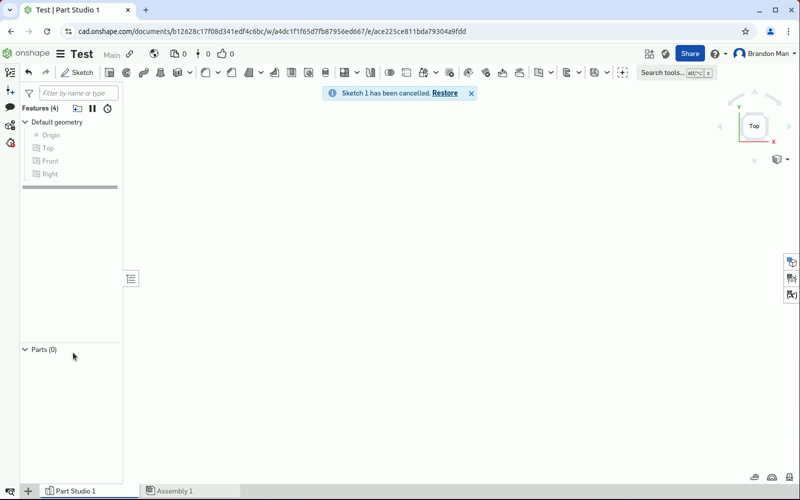
key(shift+p)
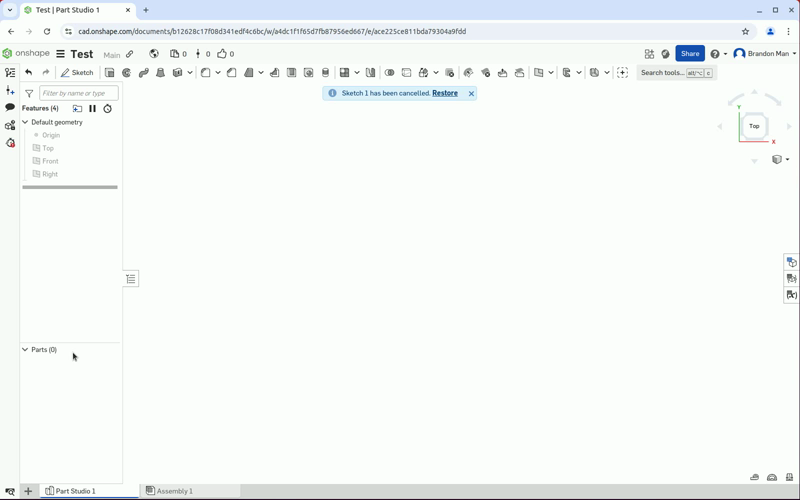
key(space)
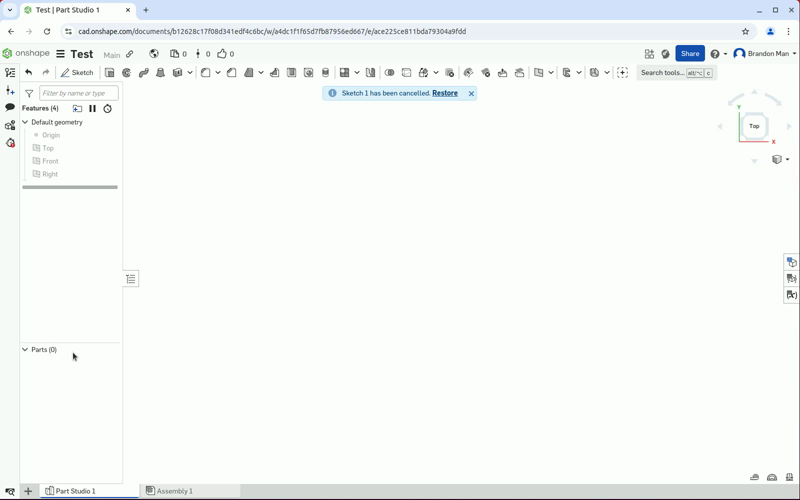
key_down(shift)
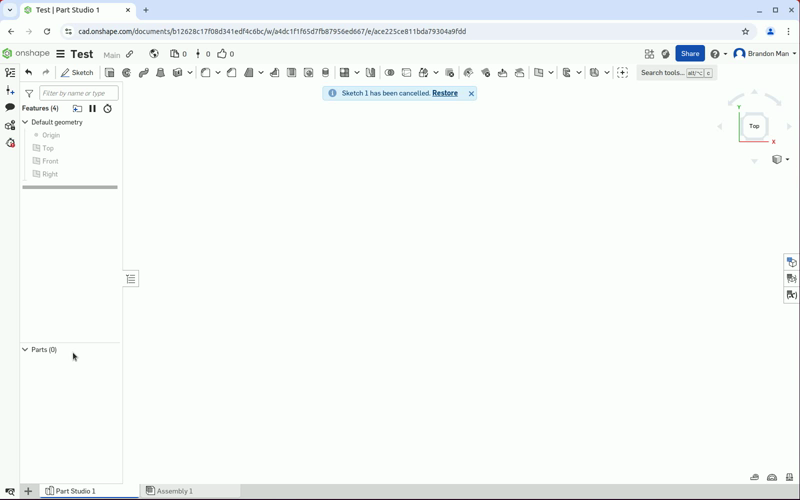
key(up)
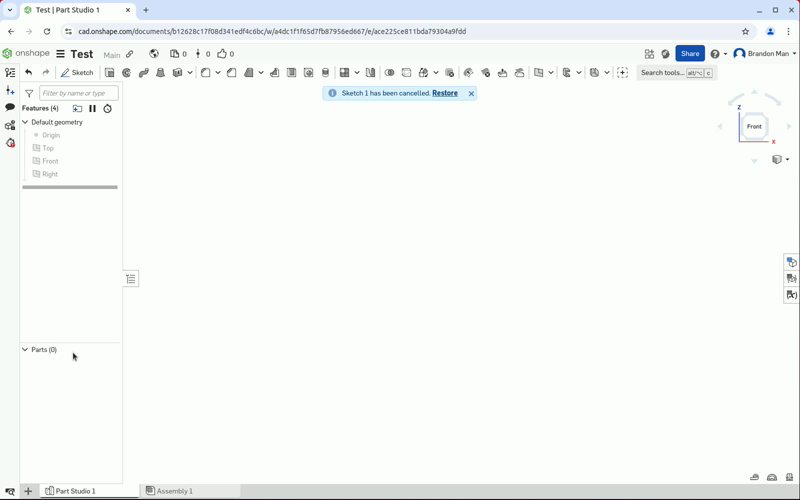
key_up(shift)
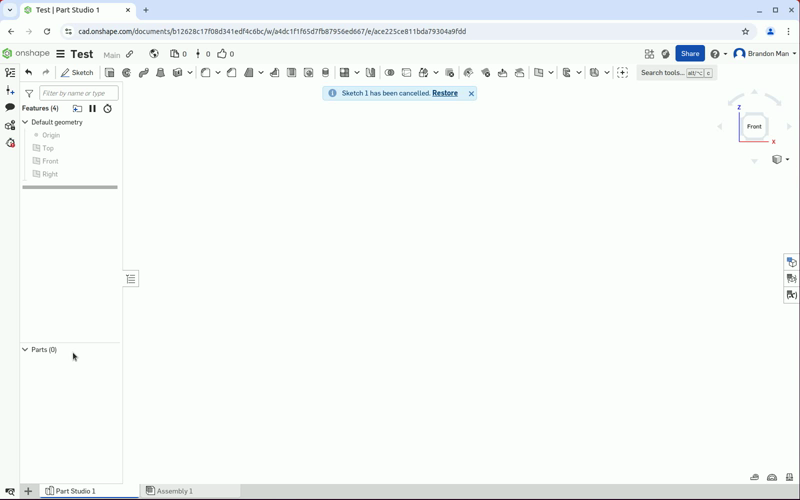
mouse_move(73, 352)
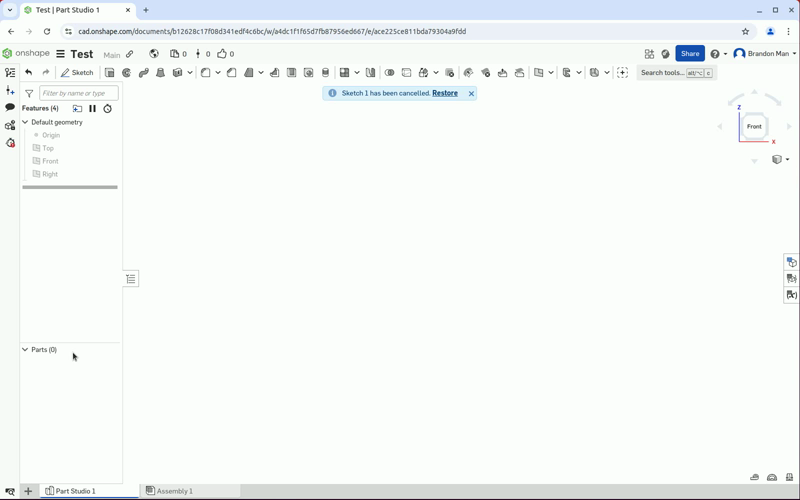
key(shift+y)
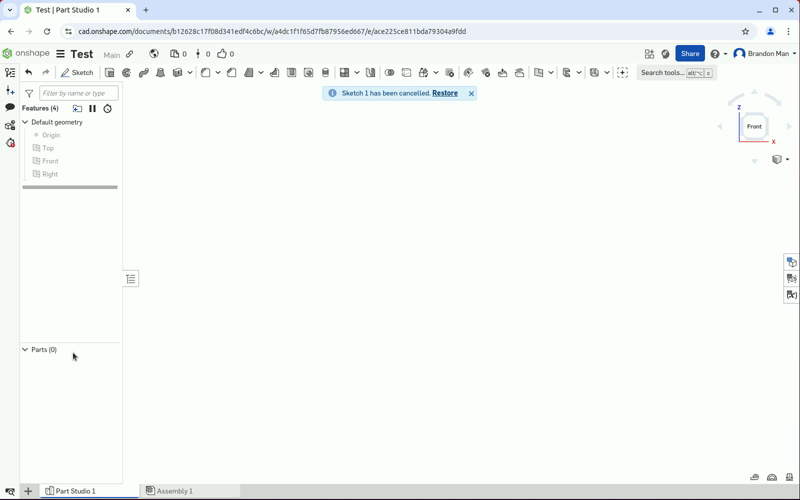
key(shift+s)
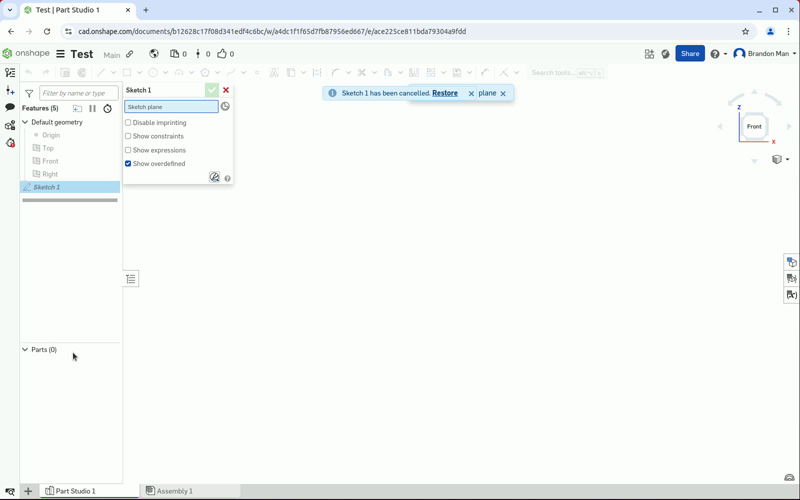
mouse_move(73, 163)
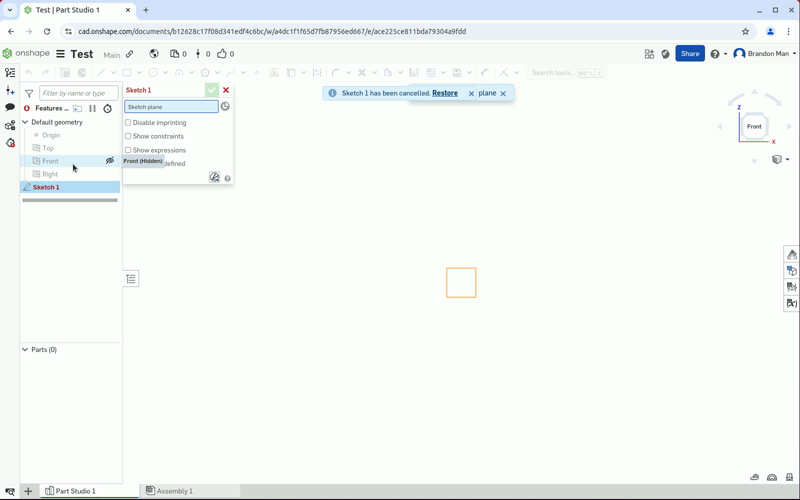
click(73, 163)
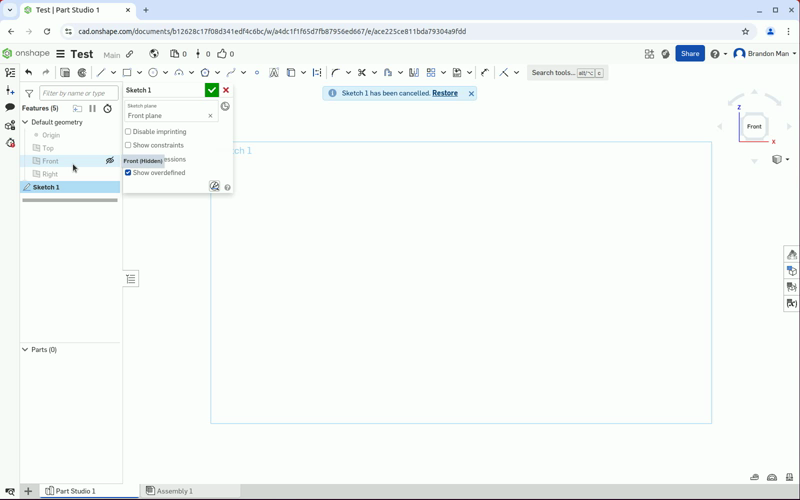
mouse_move(73, 352)
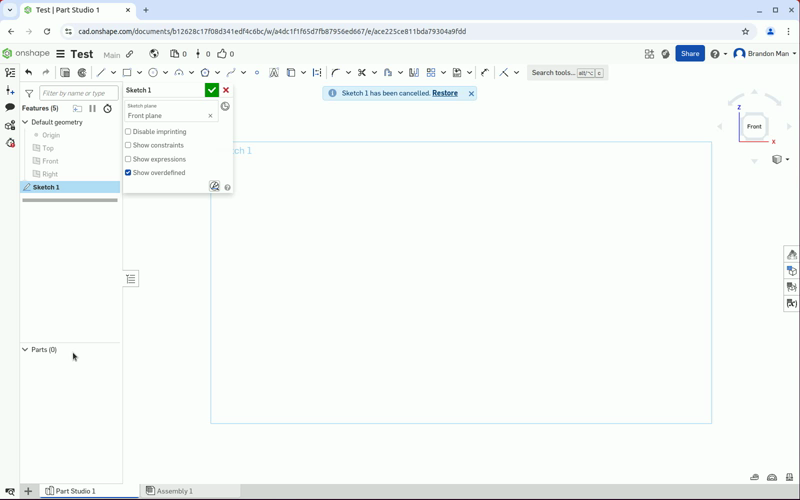
key(y)
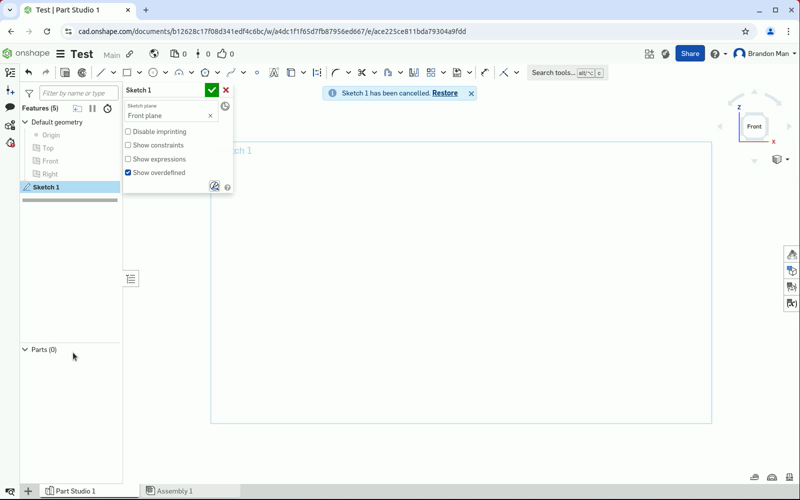
key(l)
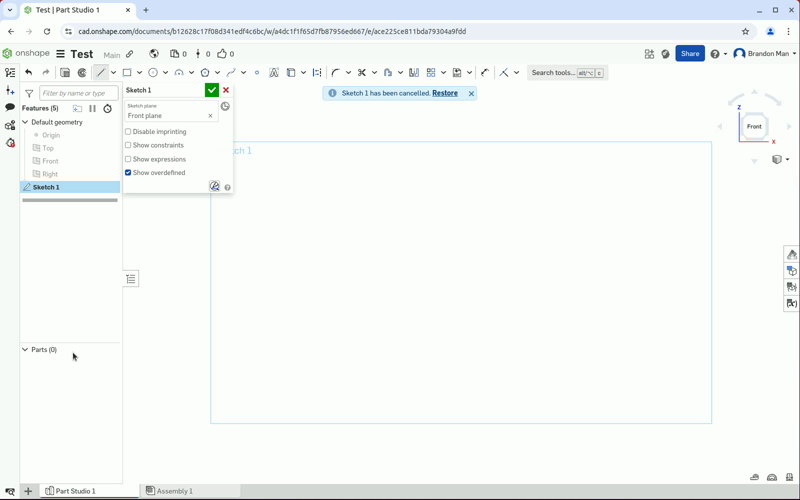
key_down(shift)
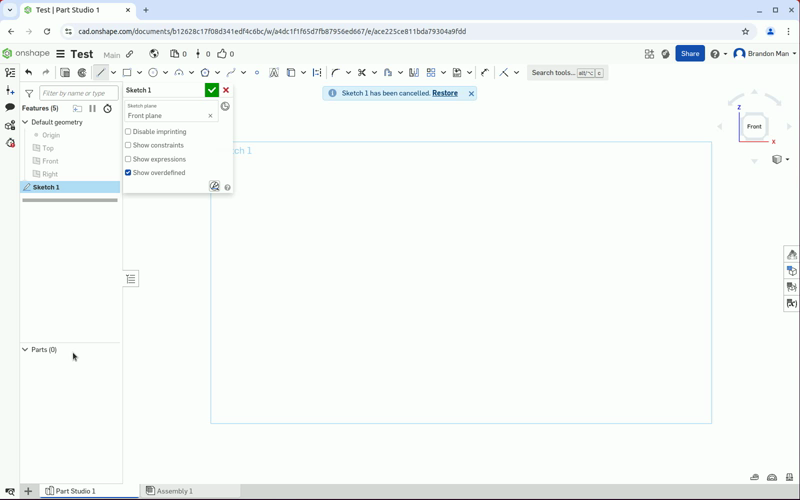
mouse_move(404, 335)
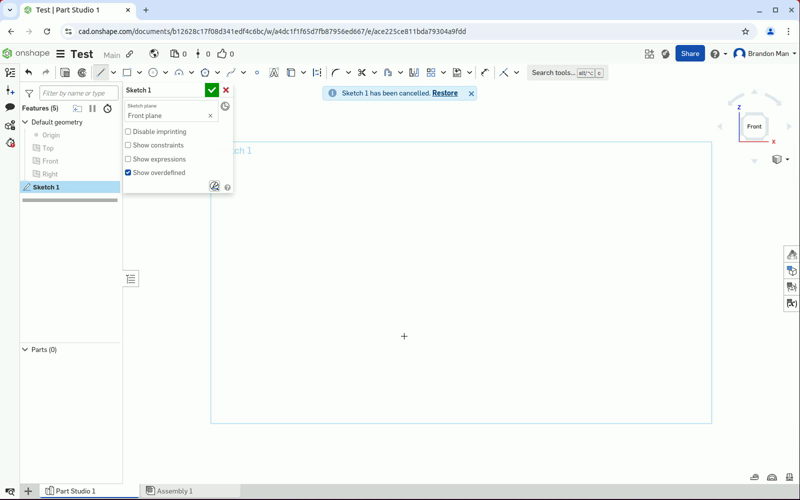
click(404, 335)
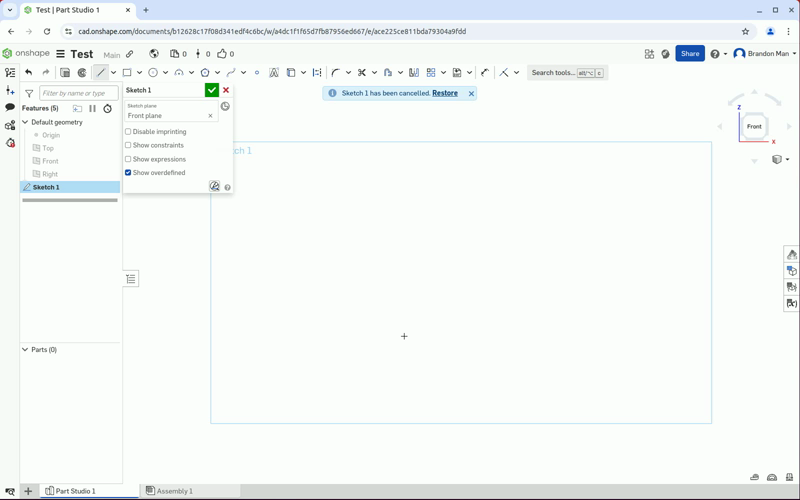
key_up(shift)
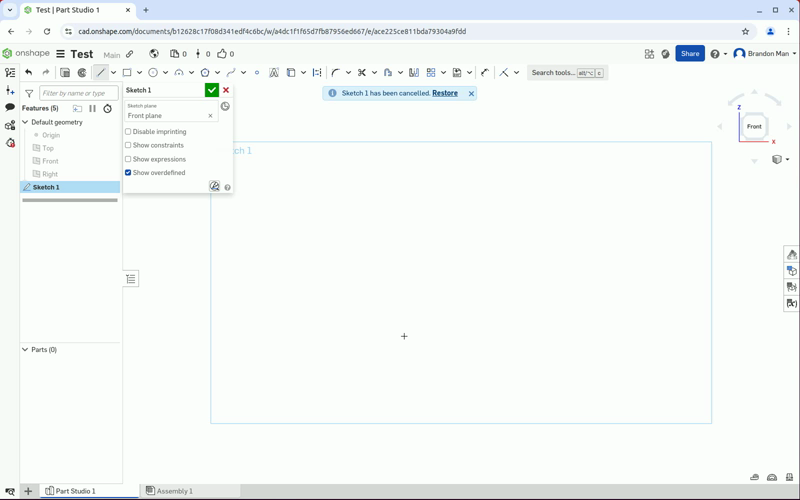
key_down(shift)
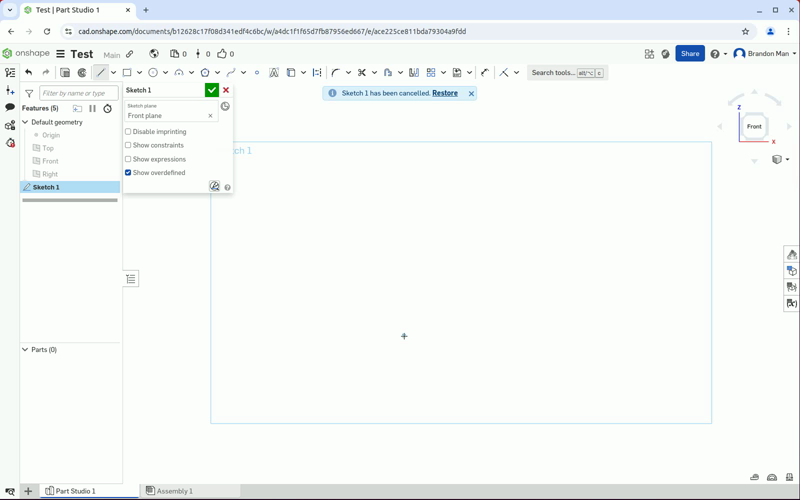
mouse_move(434, 335)
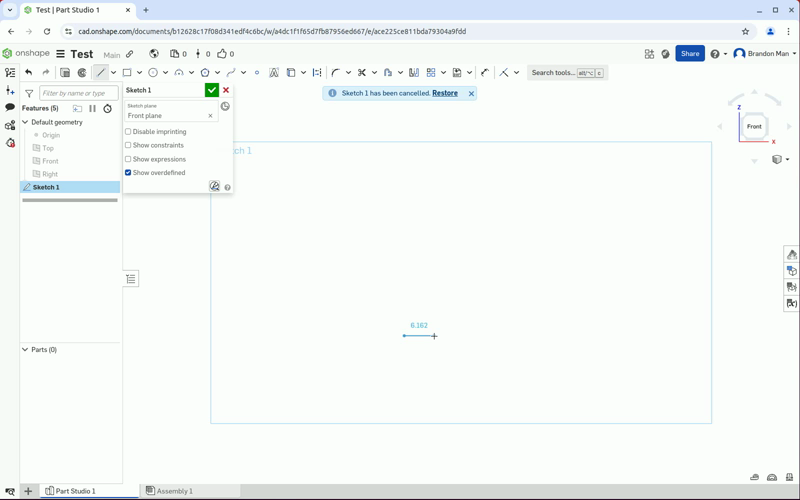
mouse_move(461, 335)
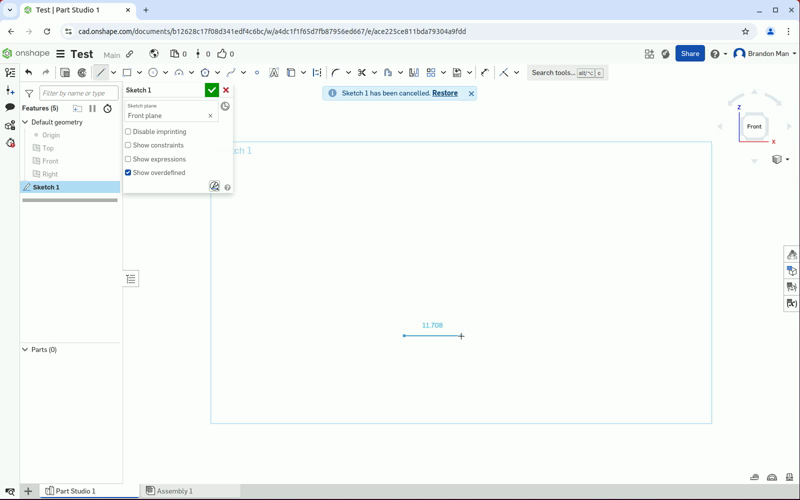
click(461, 335)
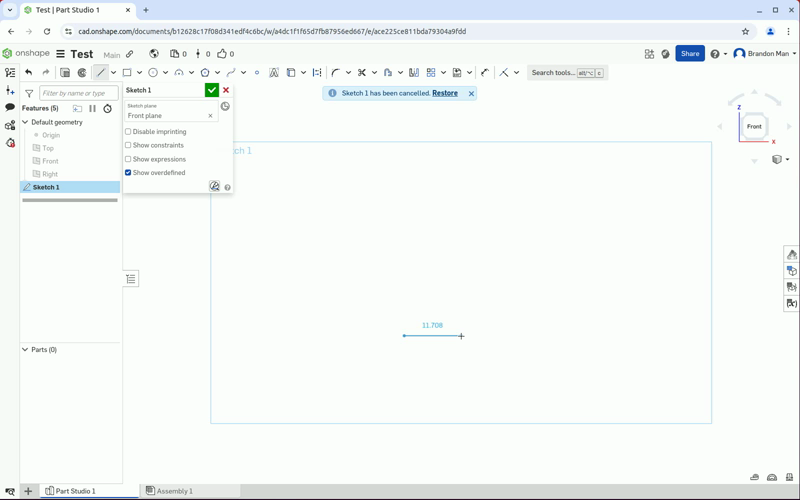
key_up(shift)
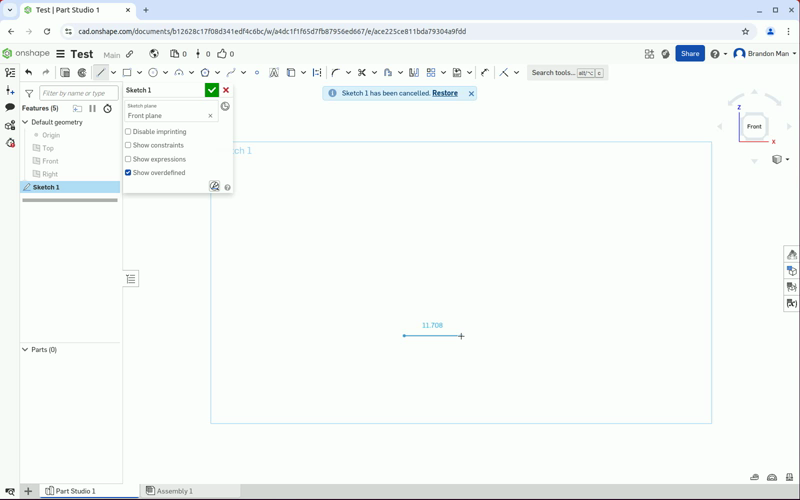
key_down(shift)
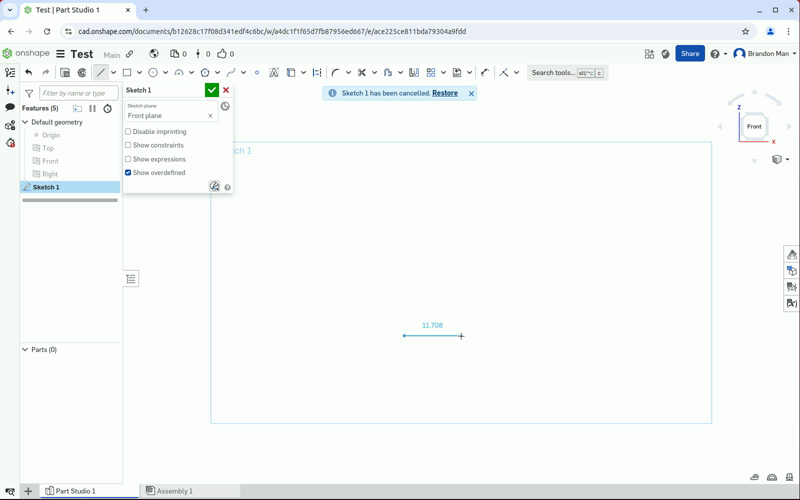
mouse_move(491, 335)
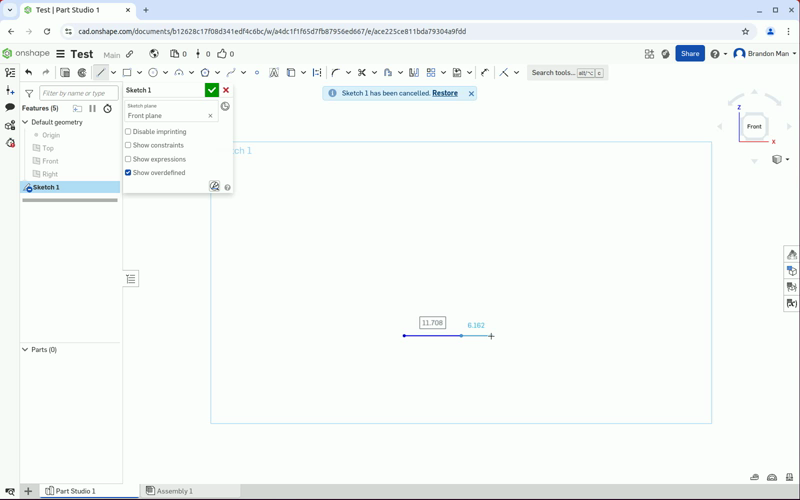
mouse_move(516, 335)
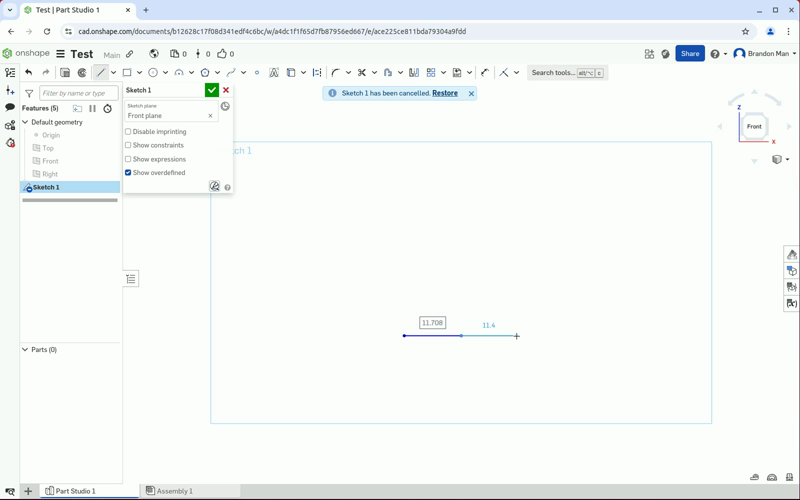
click(516, 335)
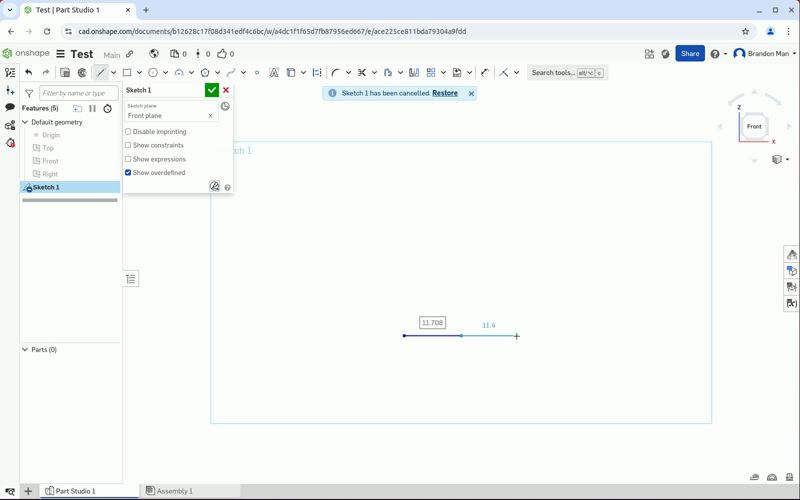
key_up(shift)
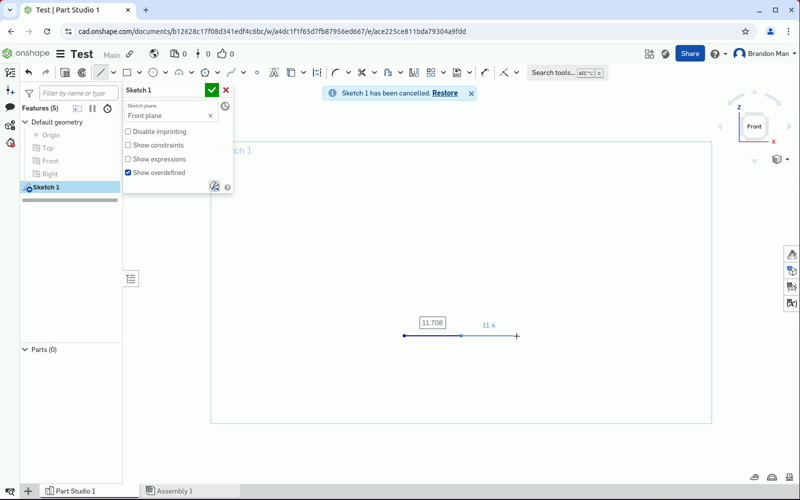
key_down(shift)
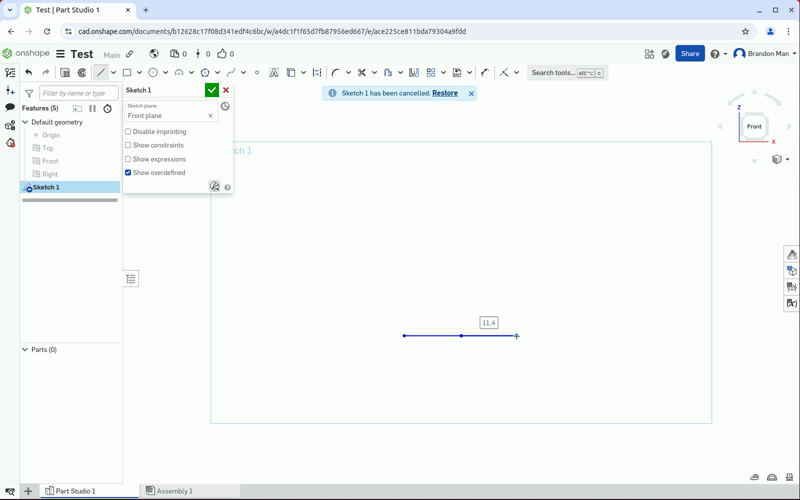
mouse_move(546, 335)
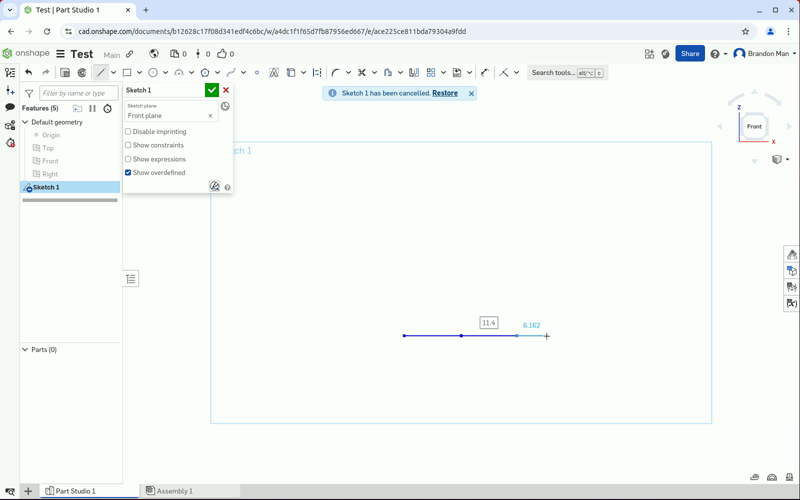
mouse_move(496, 283)
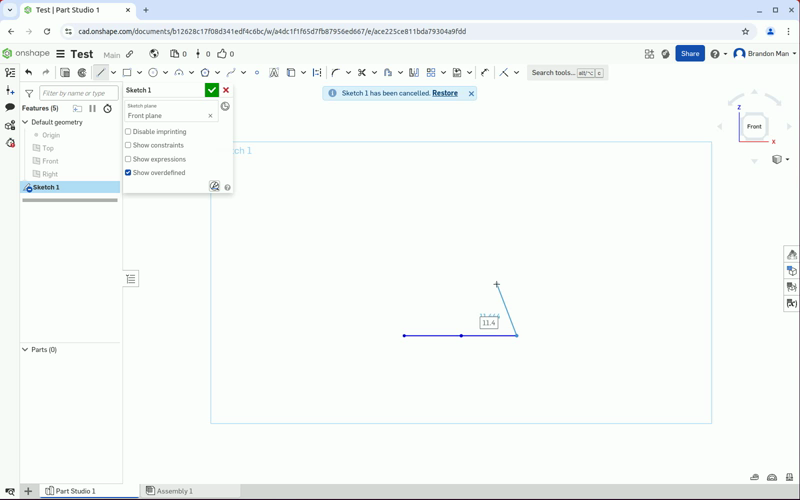
click(496, 283)
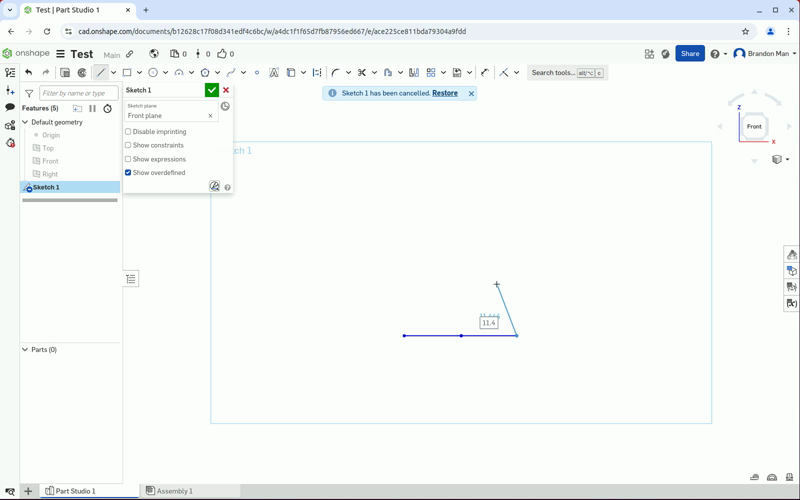
key_up(shift)
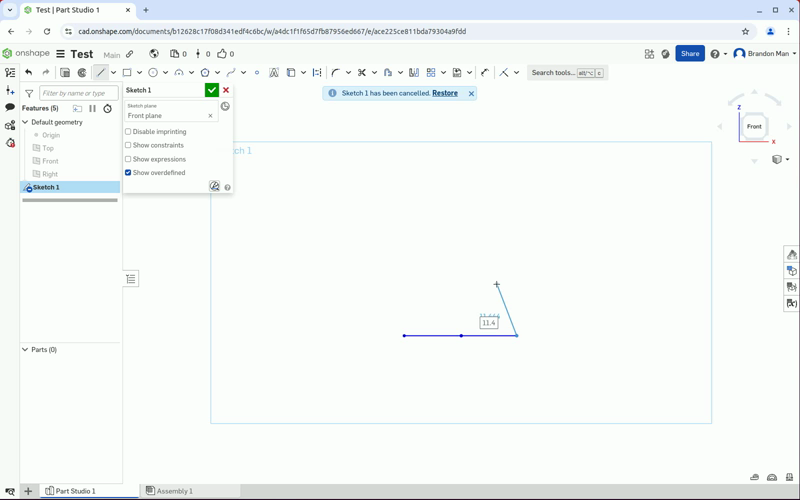
key_down(shift)
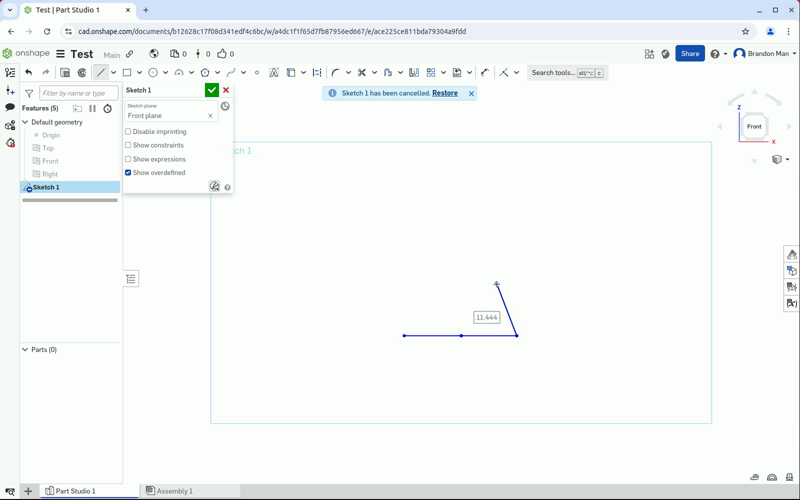
mouse_move(526, 283)
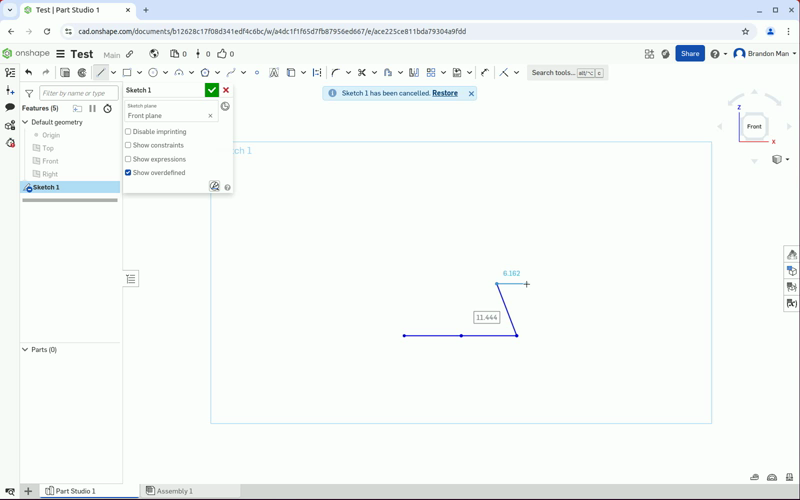
mouse_move(461, 283)
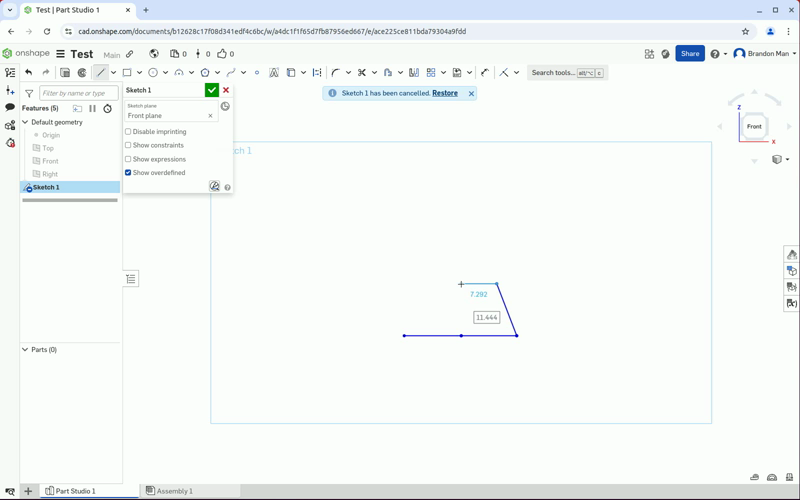
click(461, 283)
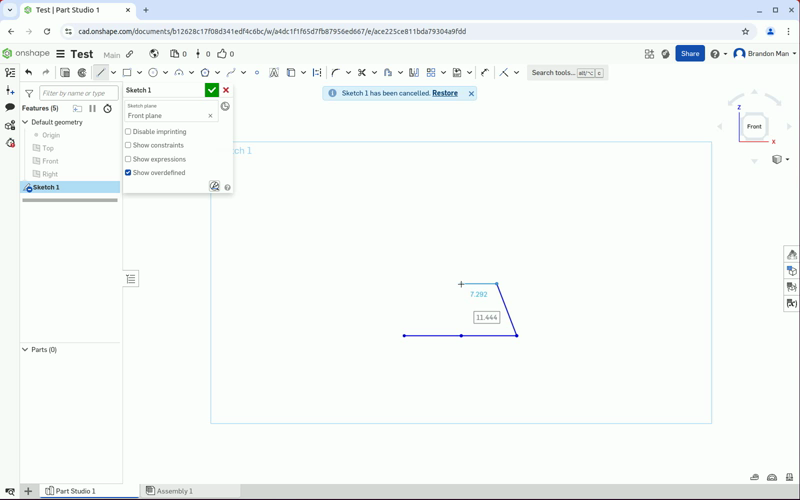
key_up(shift)
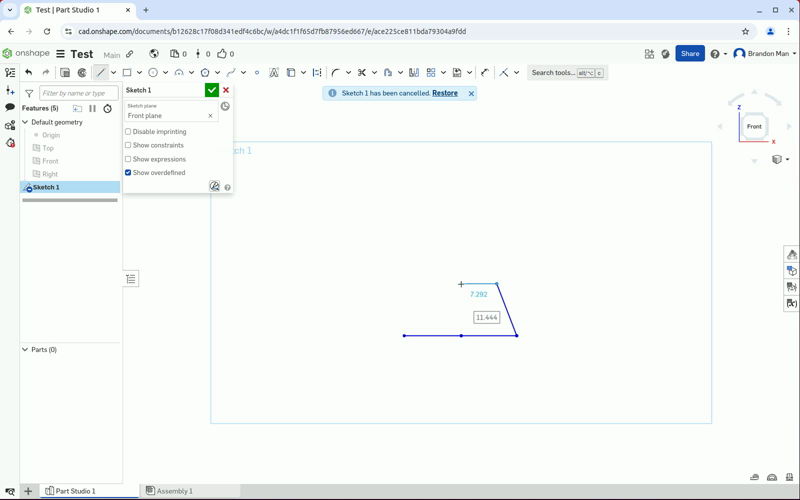
key_down(shift)
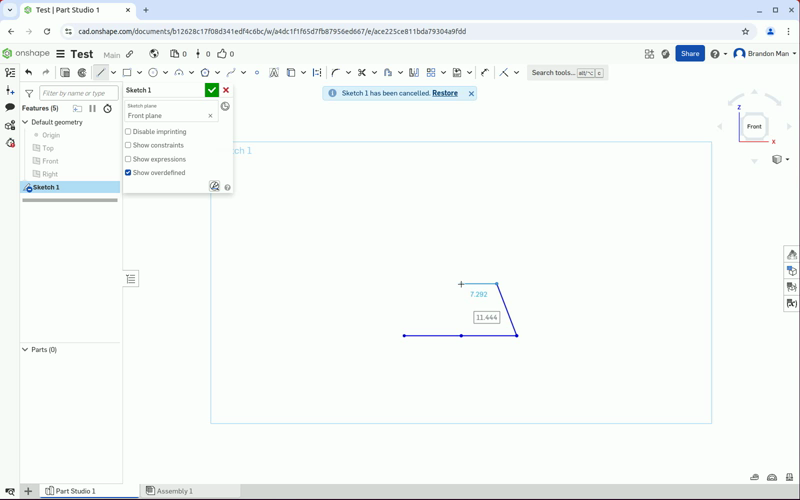
mouse_move(491, 283)
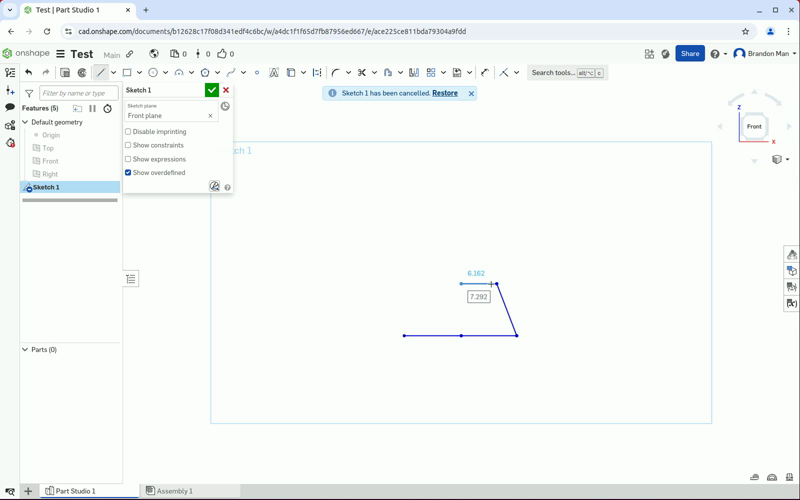
mouse_move(424, 283)
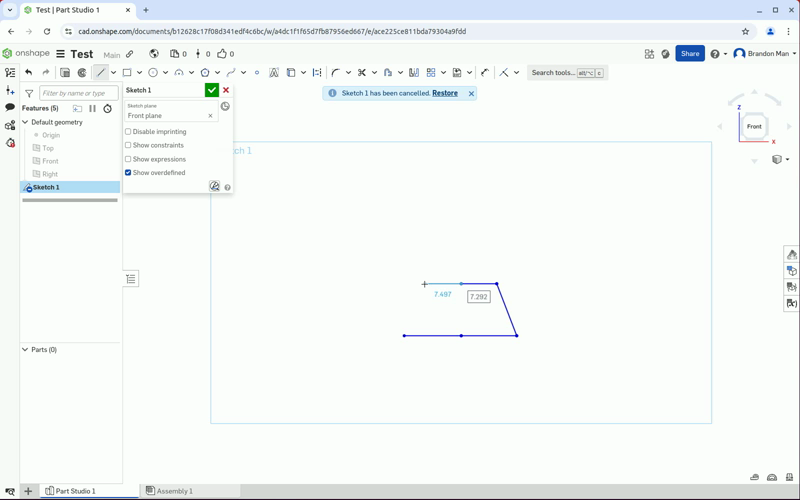
click(424, 283)
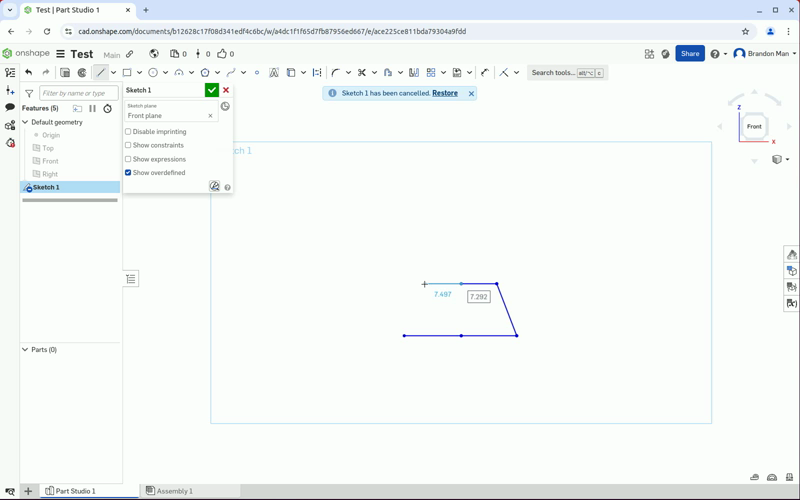
key_up(shift)
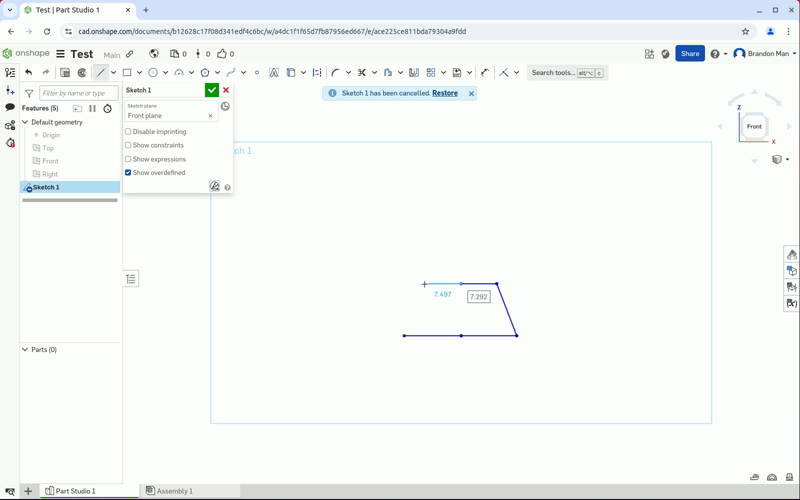
mouse_move(454, 283)
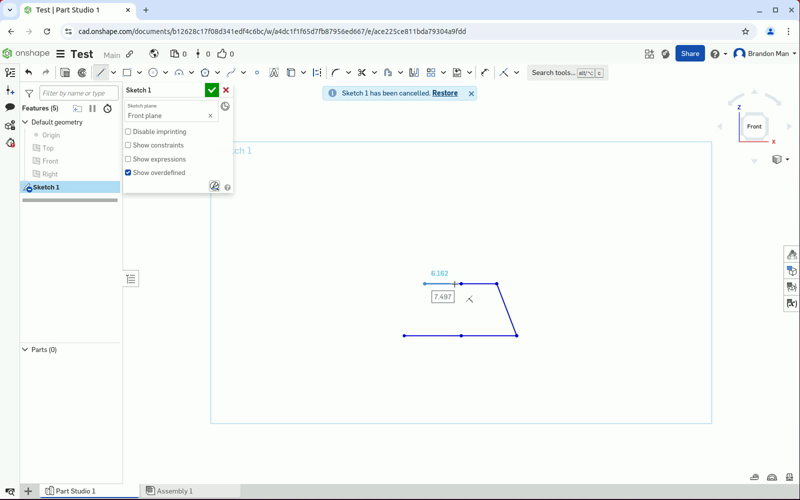
key_down(shift)
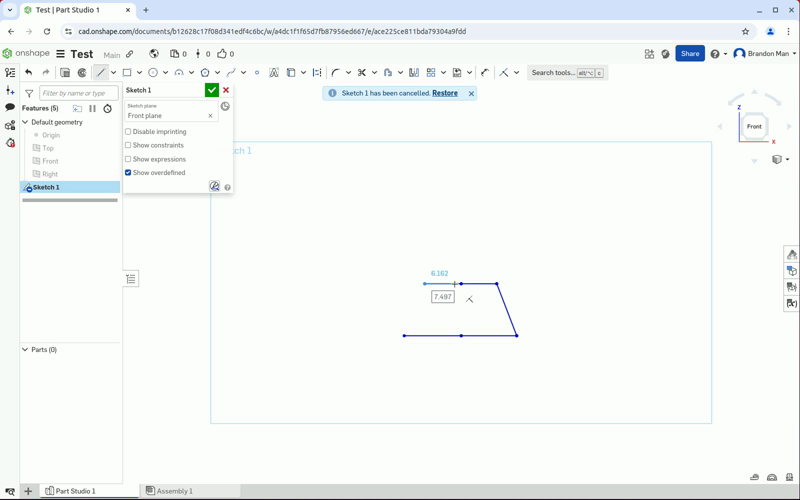
mouse_move(404, 335)
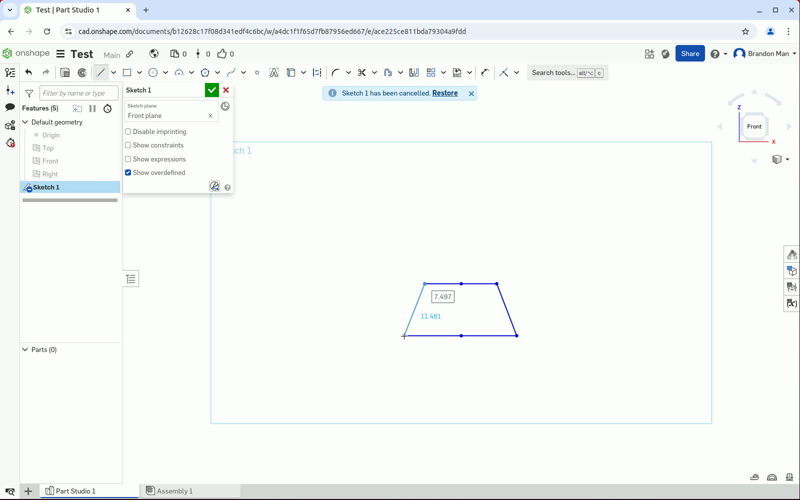
key_up(shift)
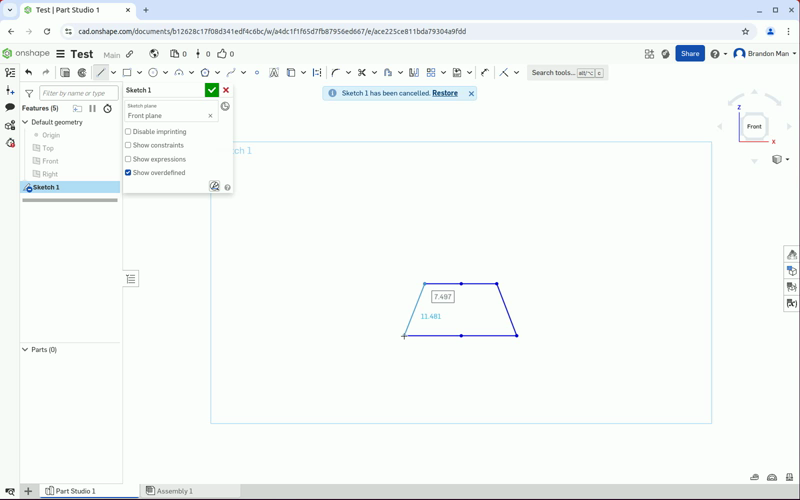
click(404, 335)
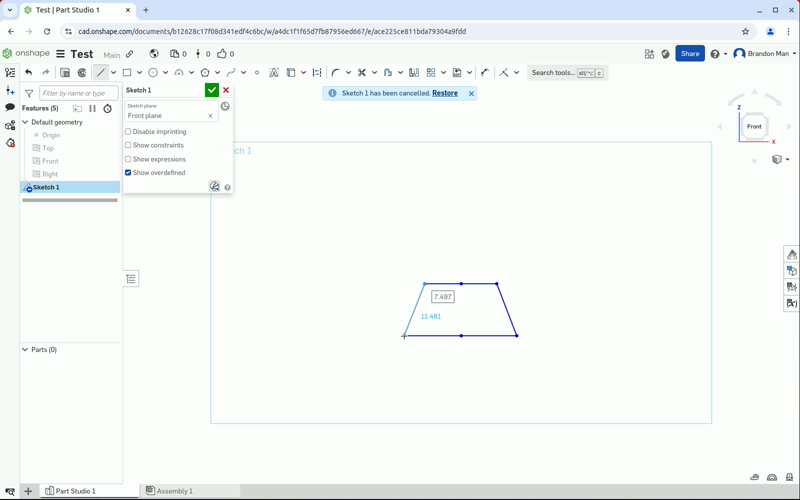
key(esc)
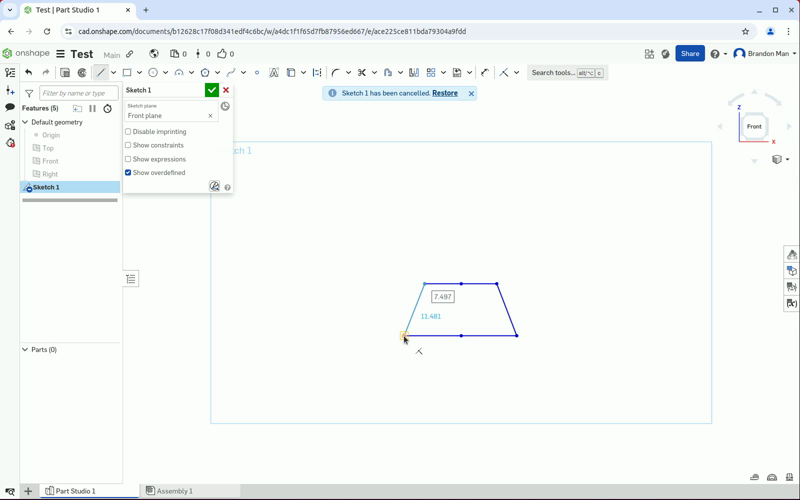
mouse_move(460, 308)
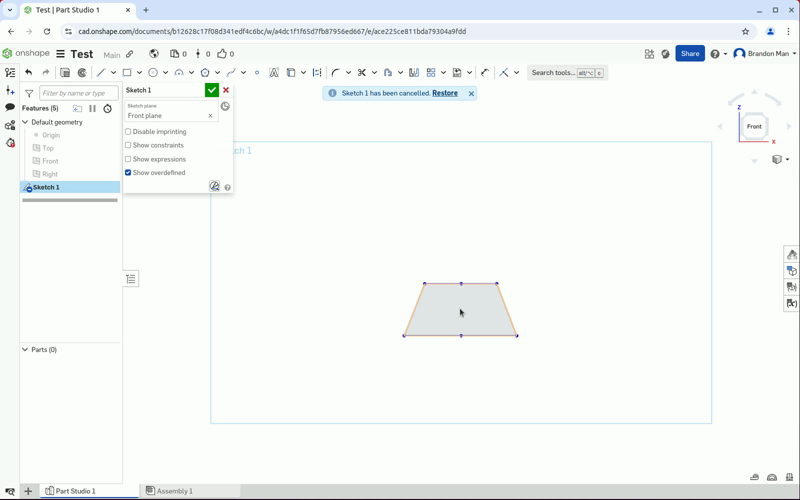
click(460, 308)
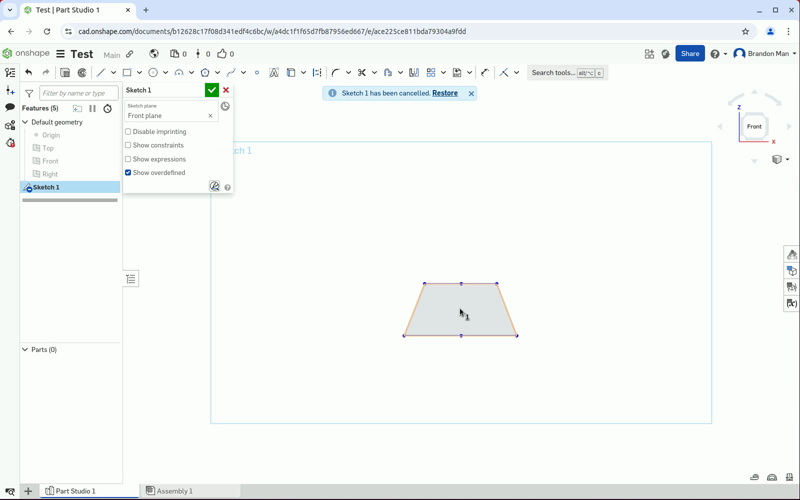
mouse_move(73, 352)
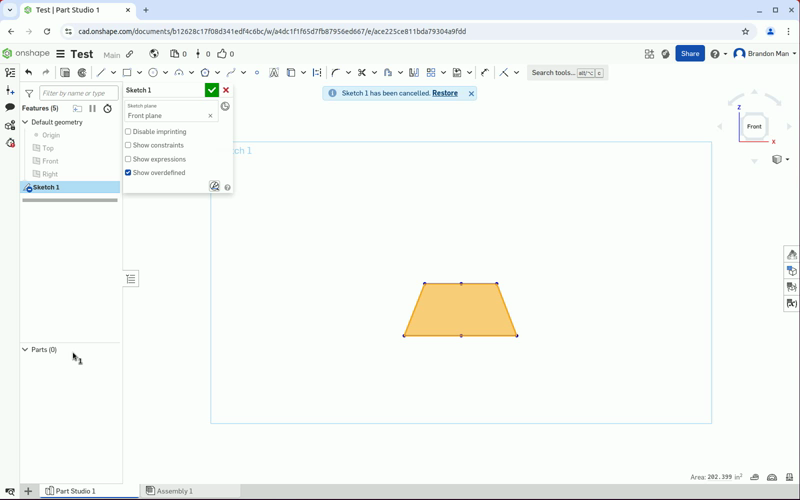
key(shift+y)
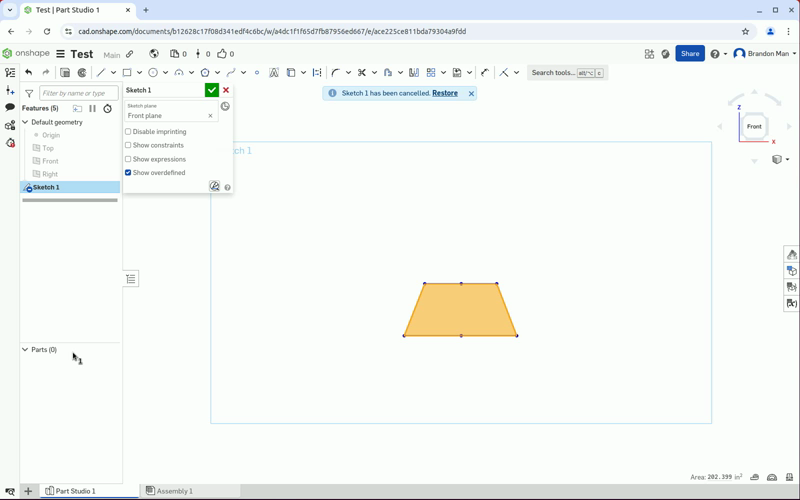
key(shift+e)
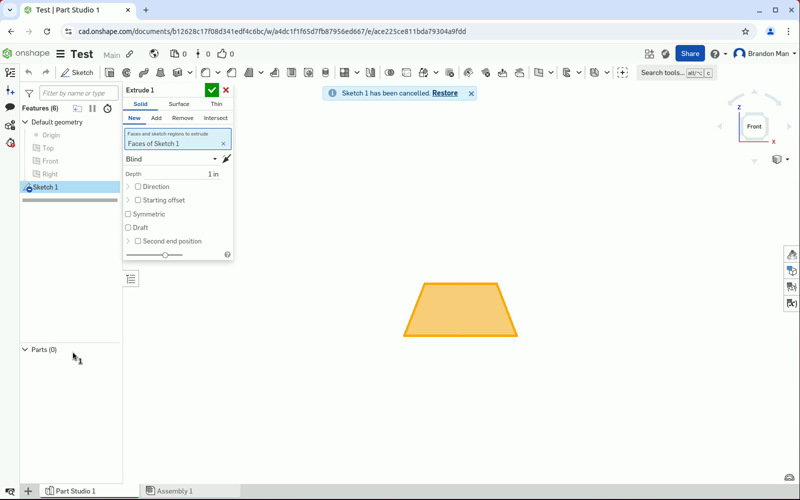
mouse_move(143, 106)
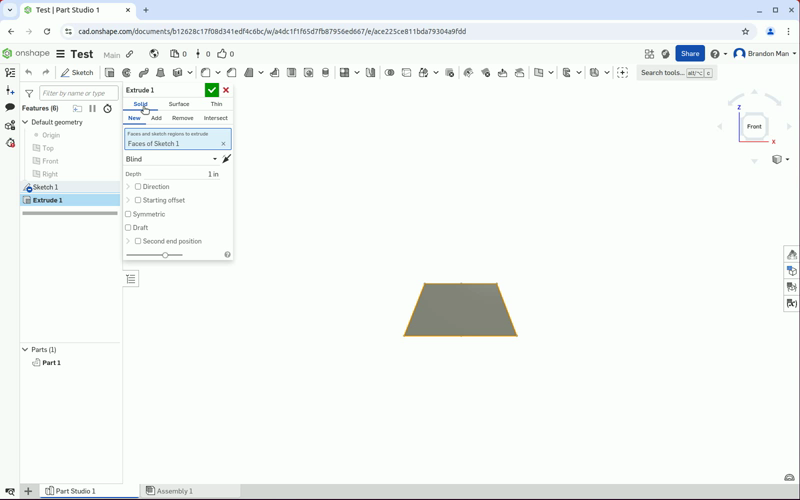
click(143, 106)
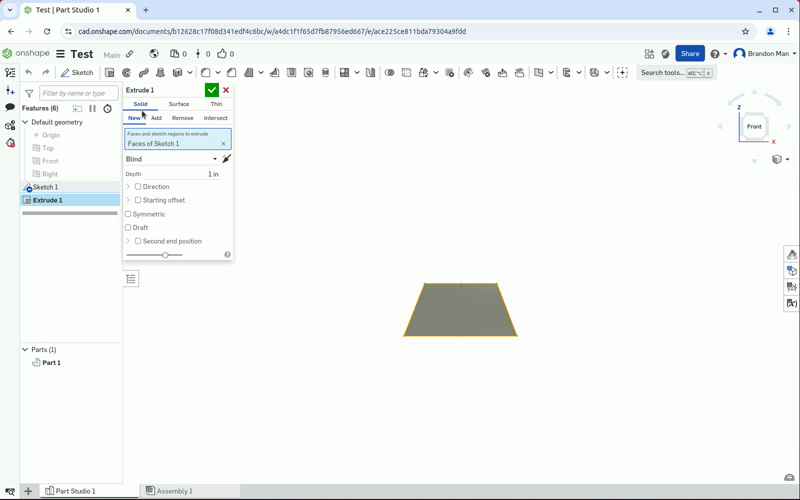
mouse_move(137, 120)
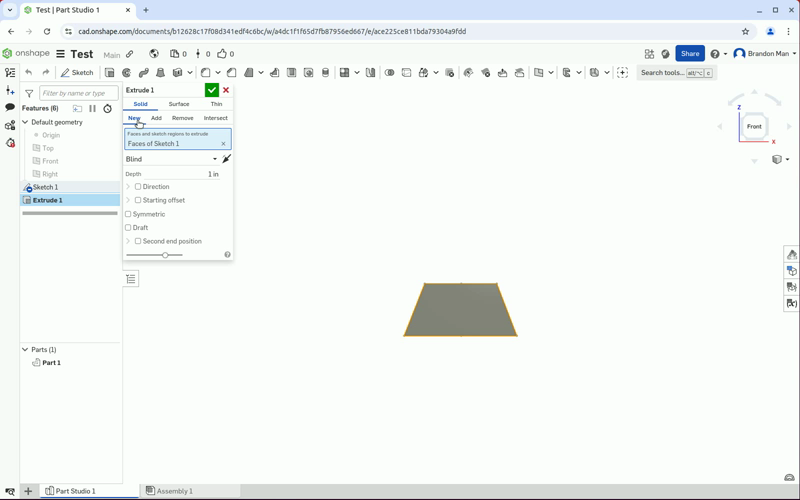
click(137, 120)
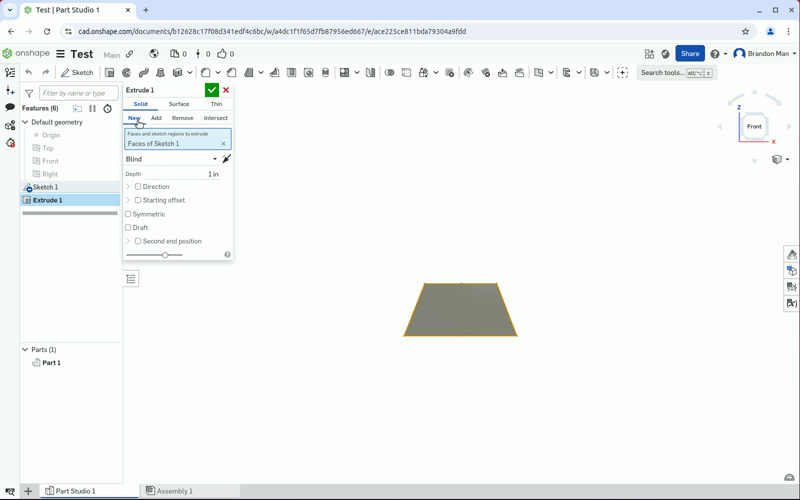
key(tab, 4)
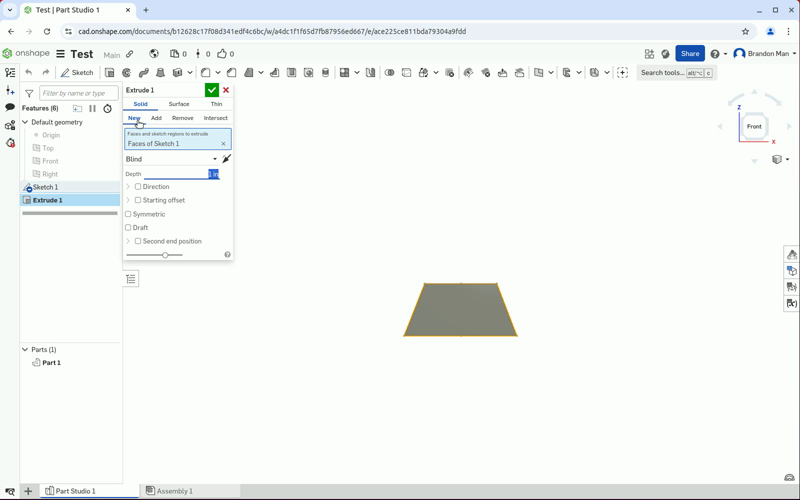
text(23.108)
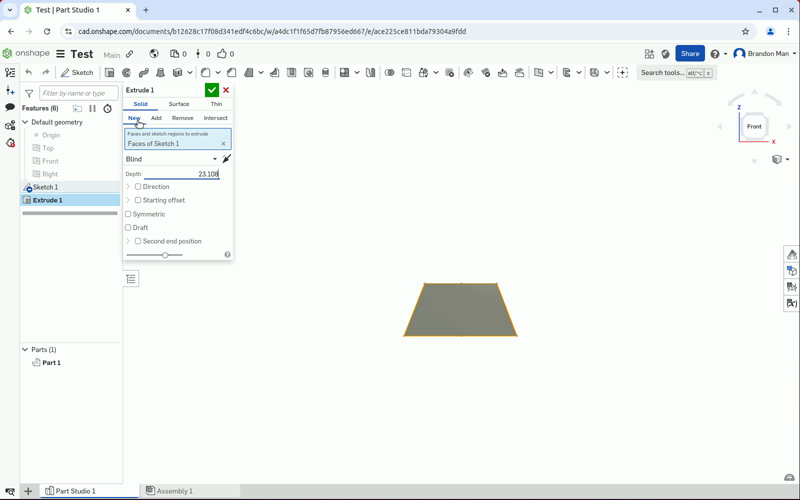
key(enter)
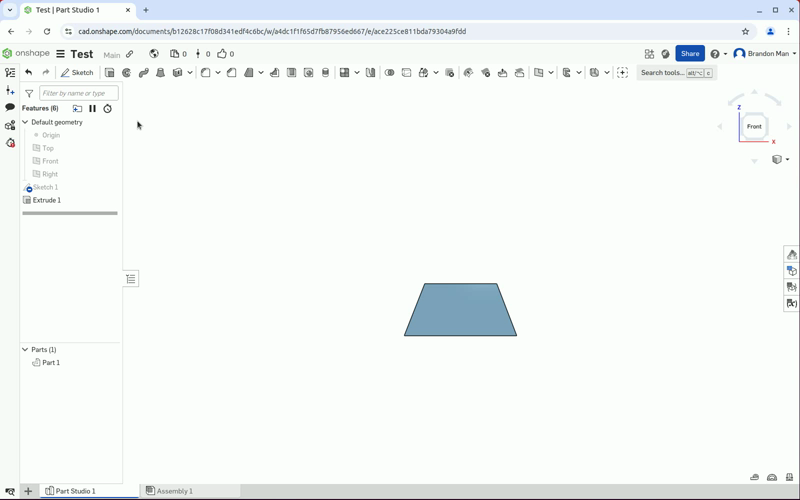
key(shift+h)
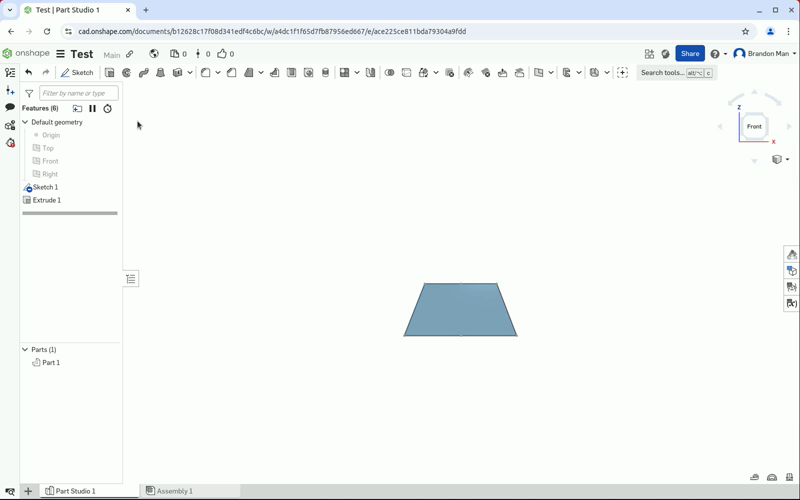
key(shift+h)
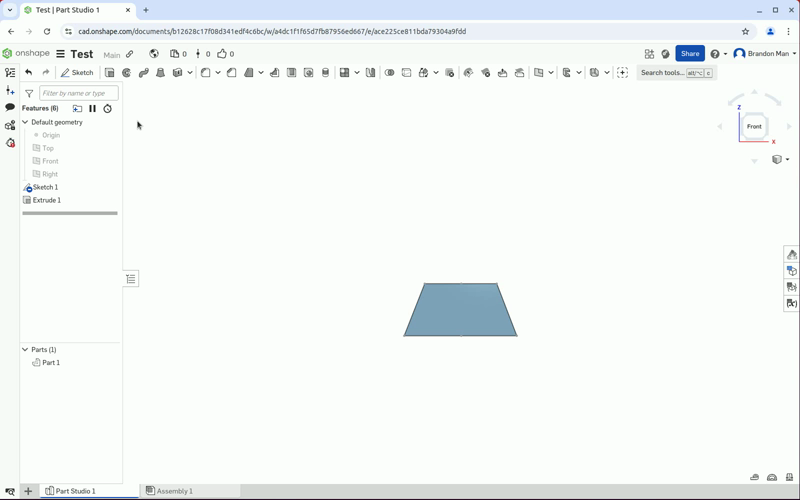
mouse_move(73, 189)
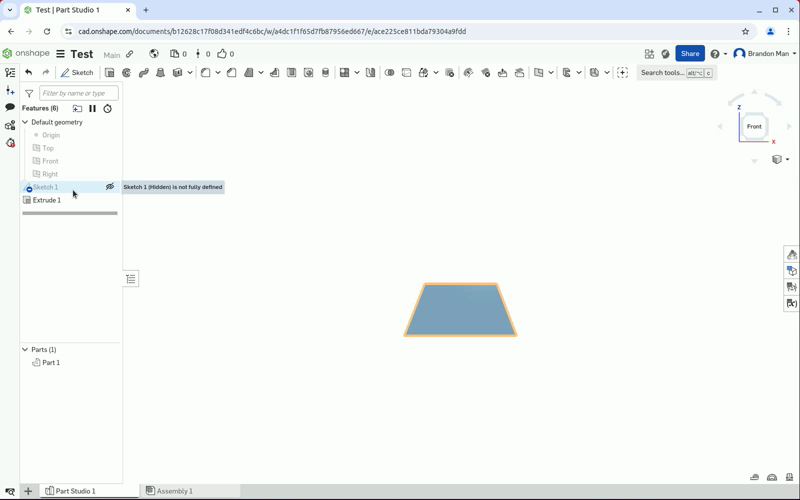
click(73, 189)
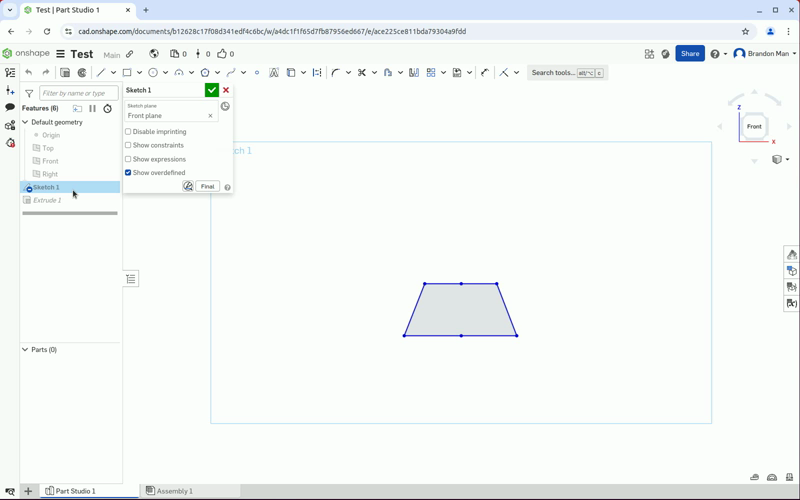
mouse_move(229, 92)
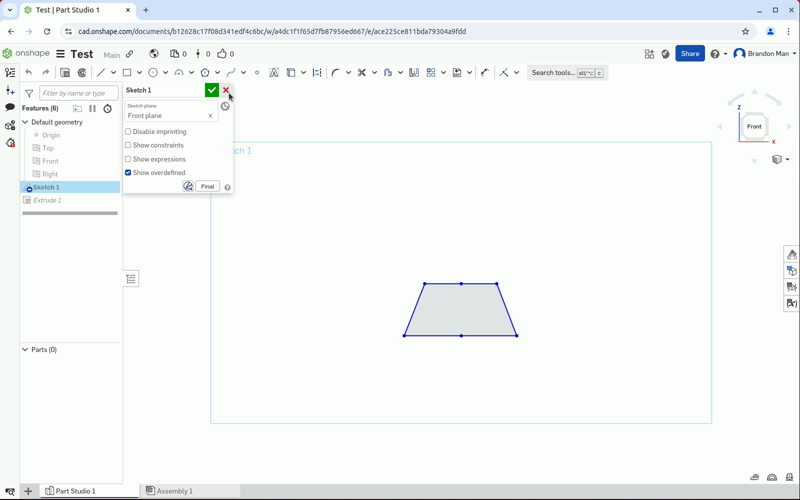
click(229, 92)
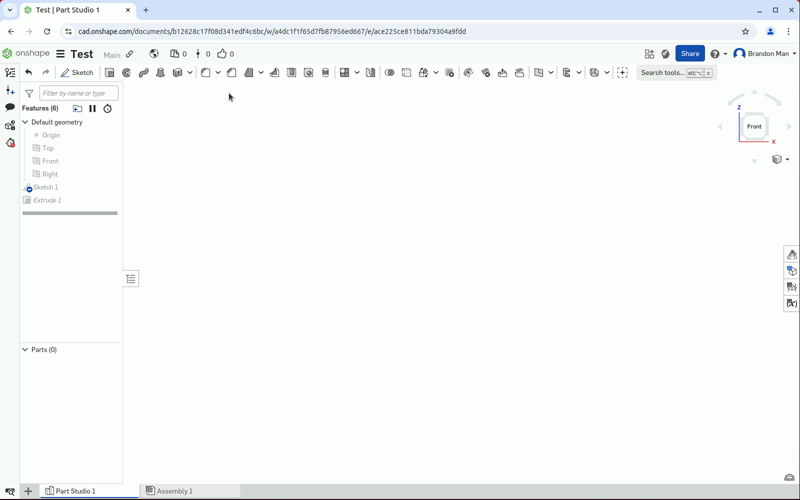
mouse_move(73, 352)
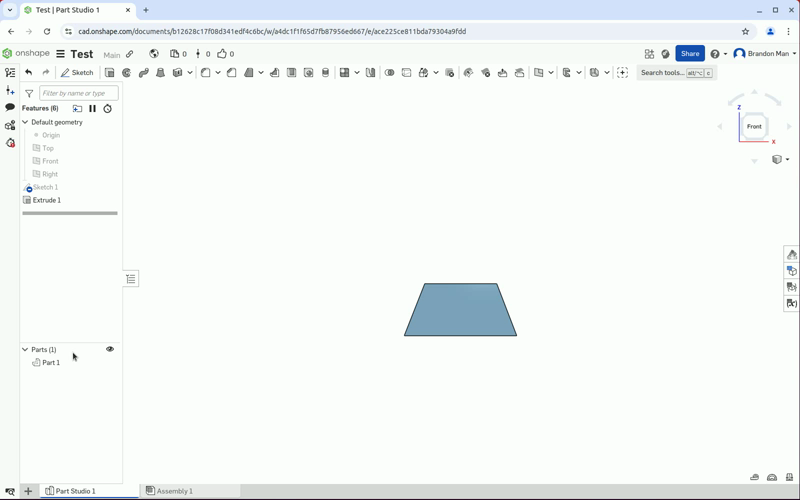
key(y)
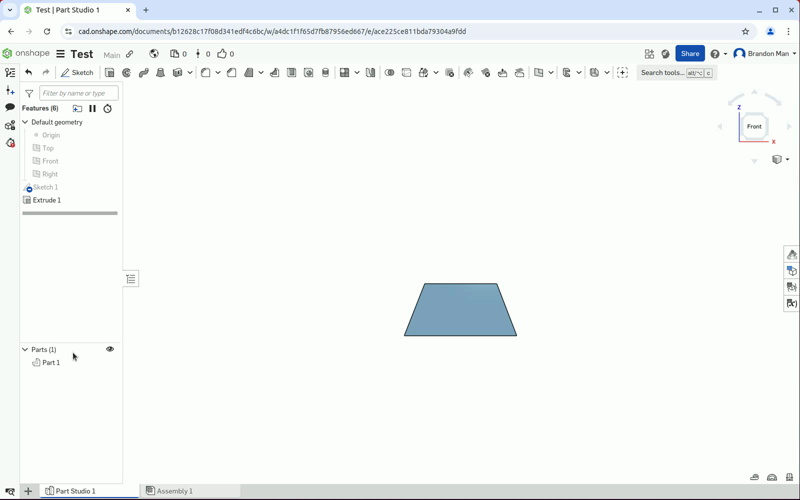
key(shift+p)
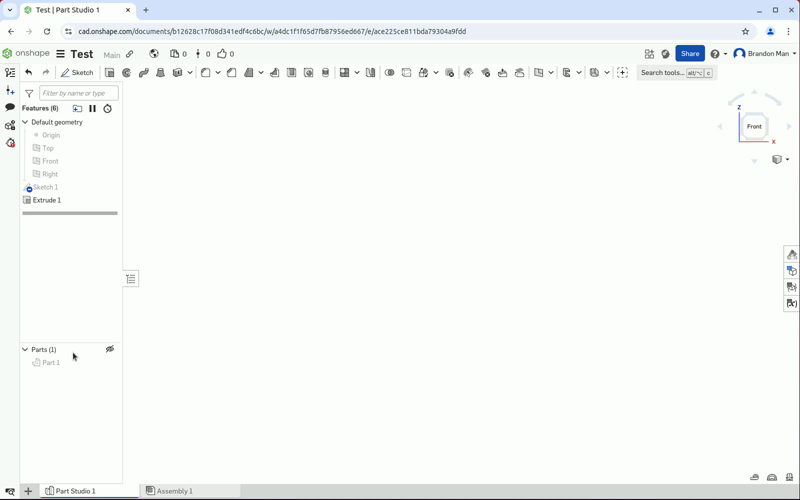
key(space)
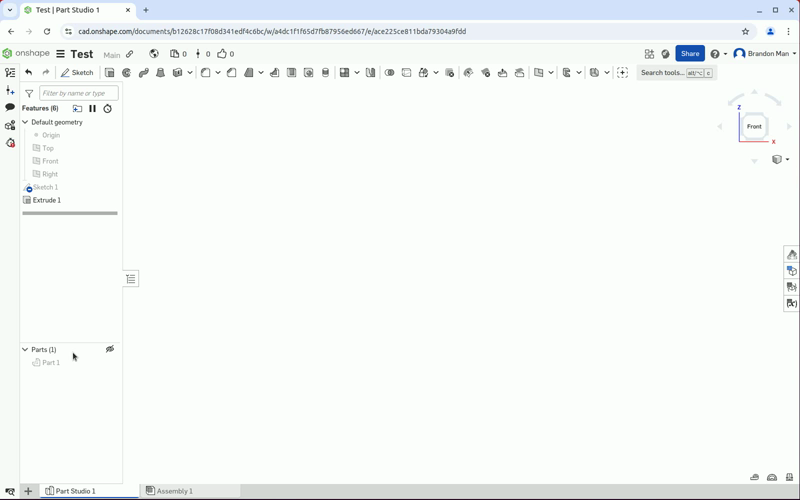
key_down(shift)
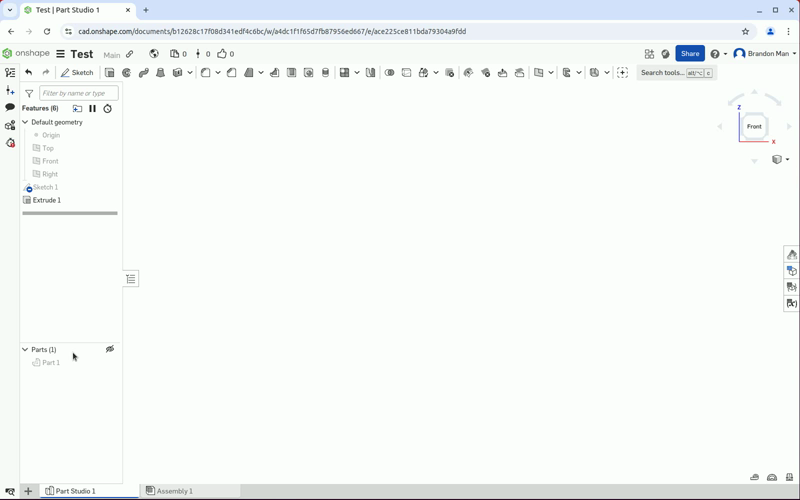
key(down)
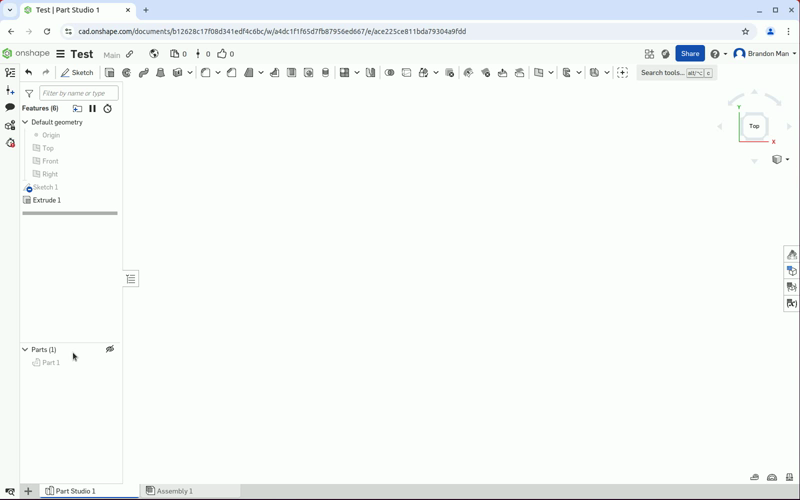
key_up(shift)
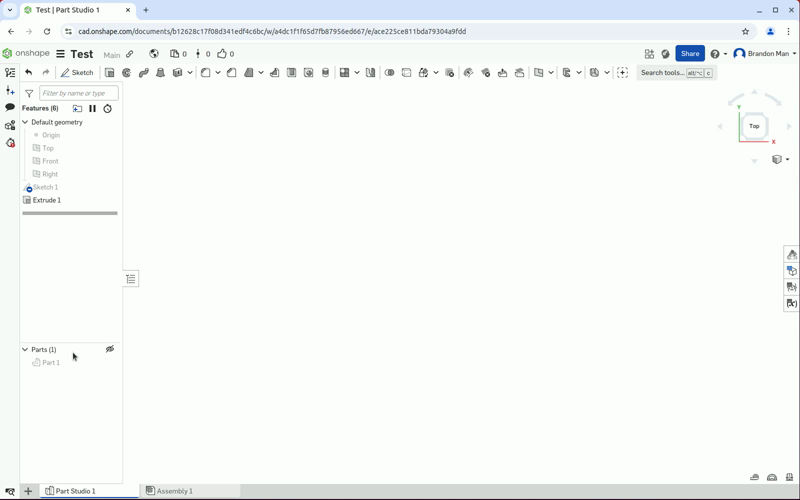
mouse_move(73, 352)
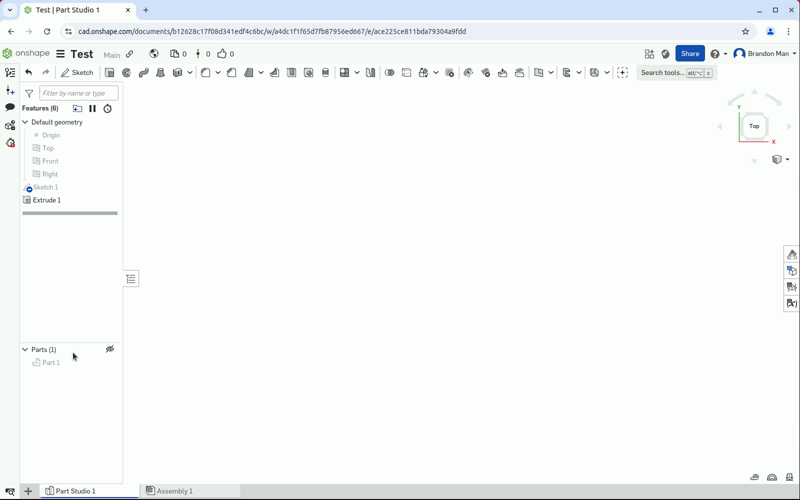
key(shift+y)
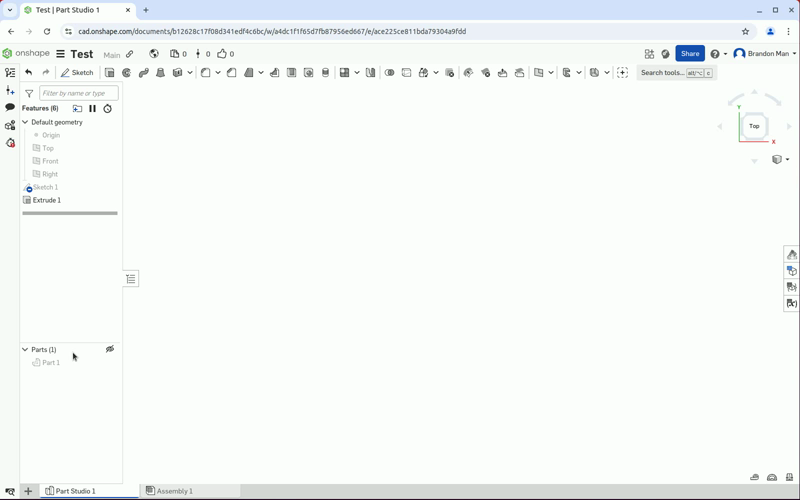
key(shift+s)
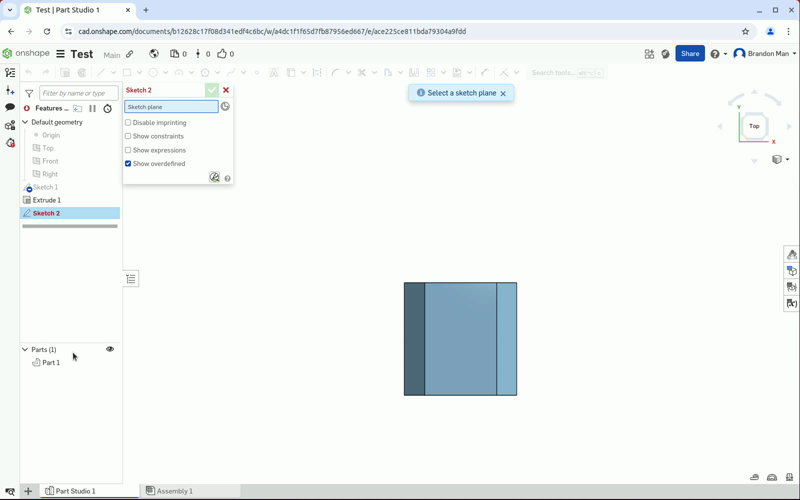
mouse_move(73, 150)
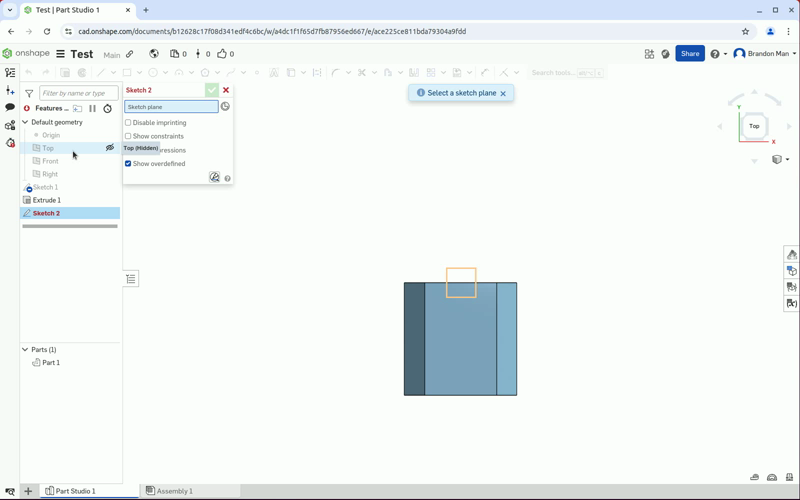
click(73, 150)
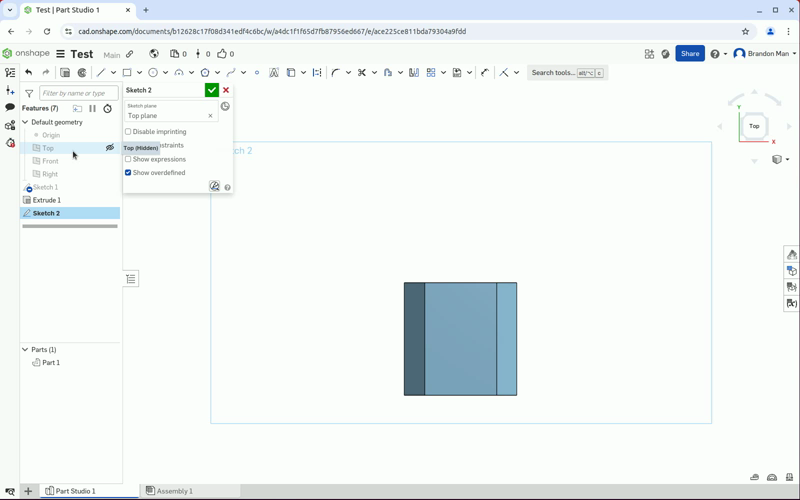
mouse_move(73, 352)
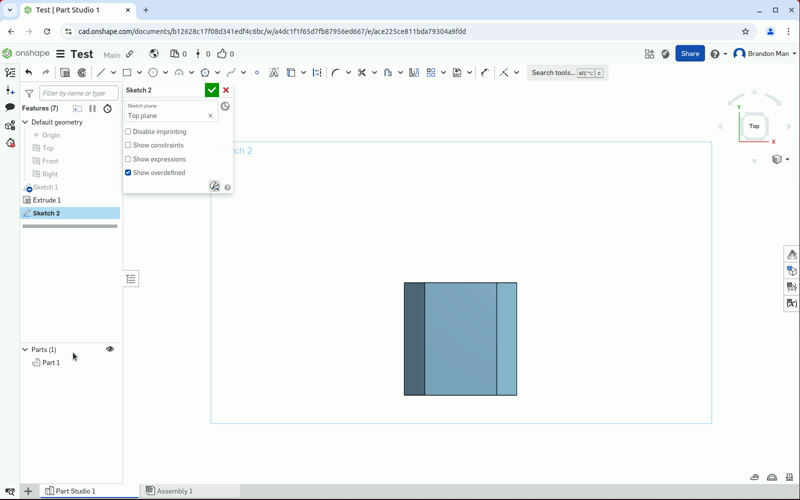
key(y)
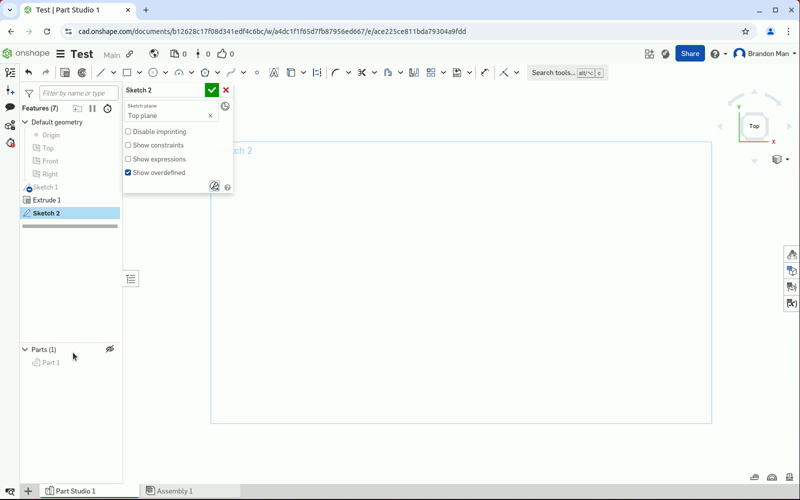
key(c)
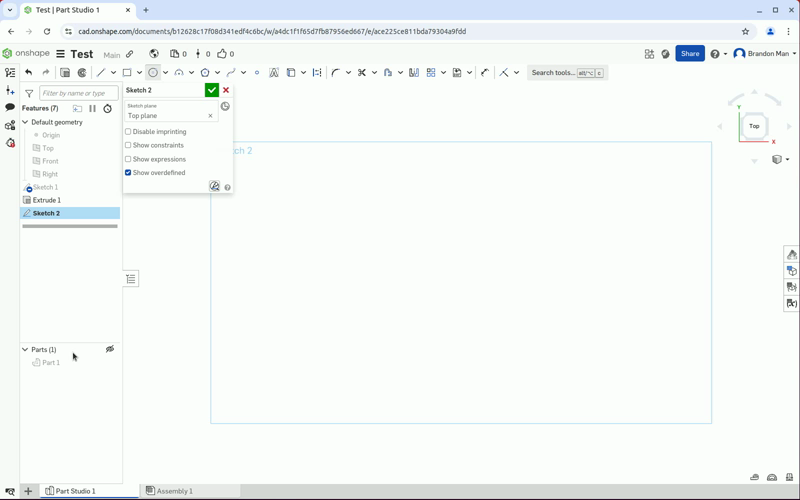
key_down(shift)
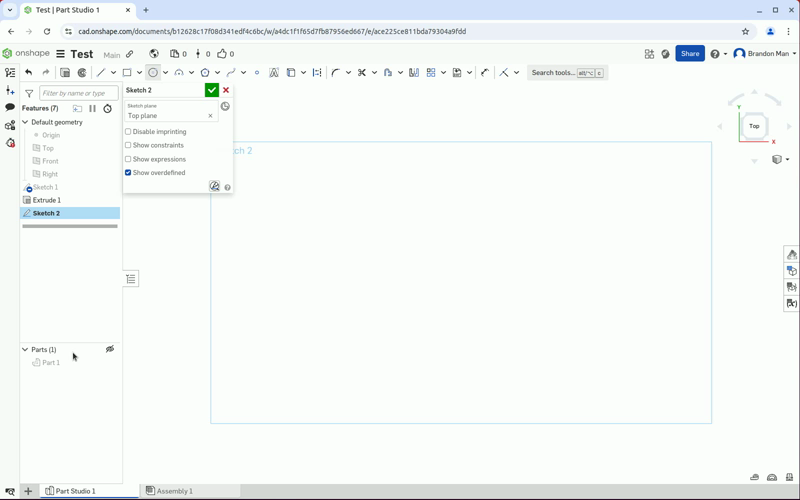
mouse_move(461, 339)
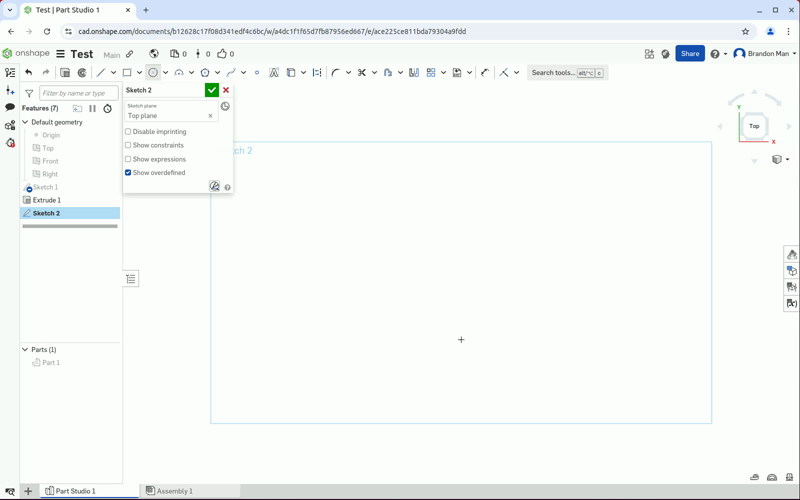
click(461, 339)
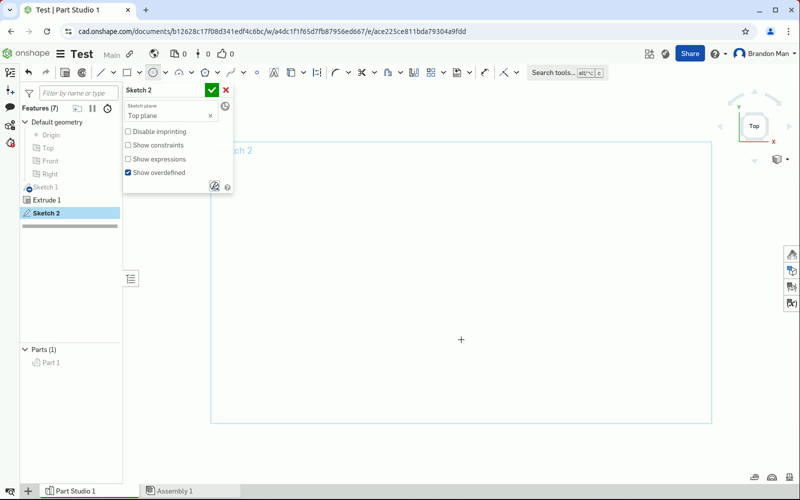
key_up(shift)
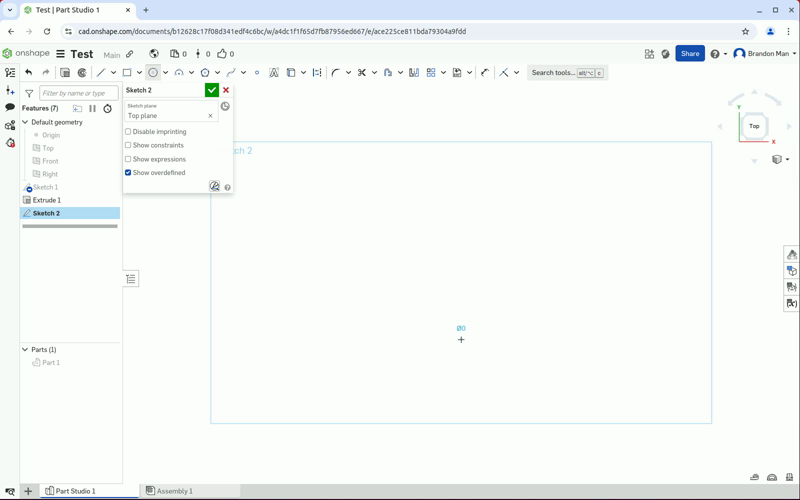
mouse_move(476, 339)
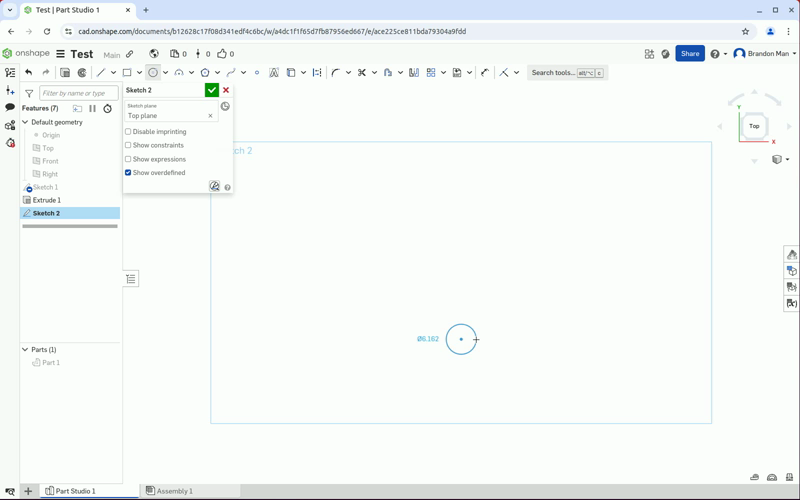
click(476, 339)
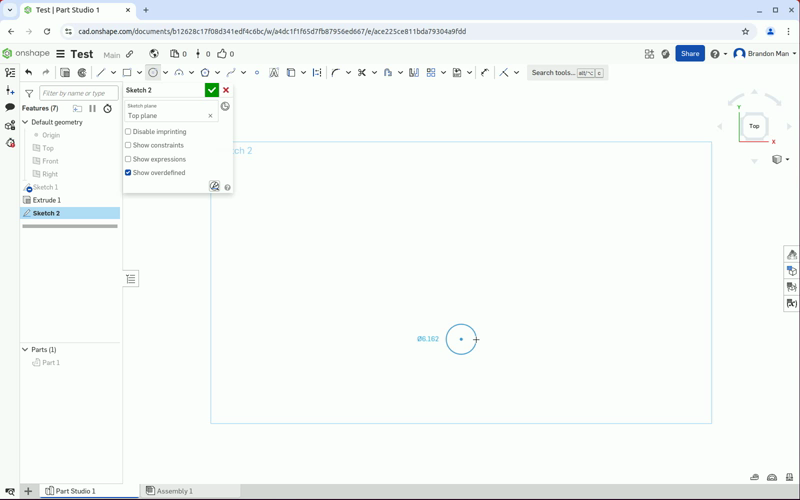
key(esc)
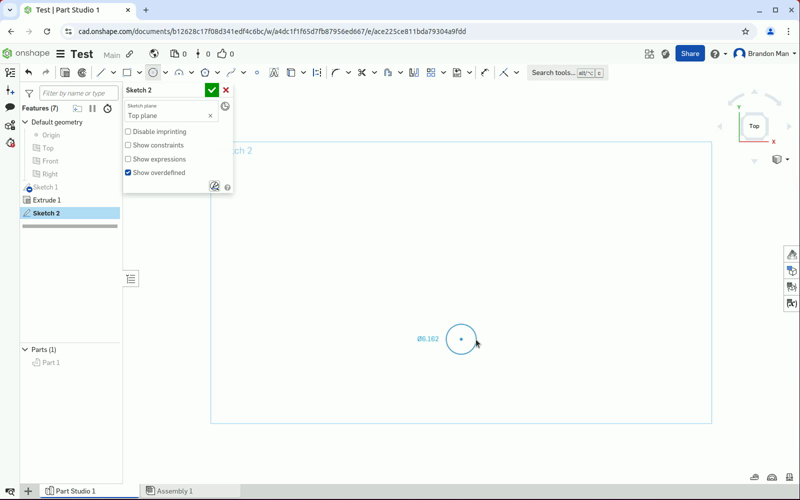
mouse_move(460, 352)
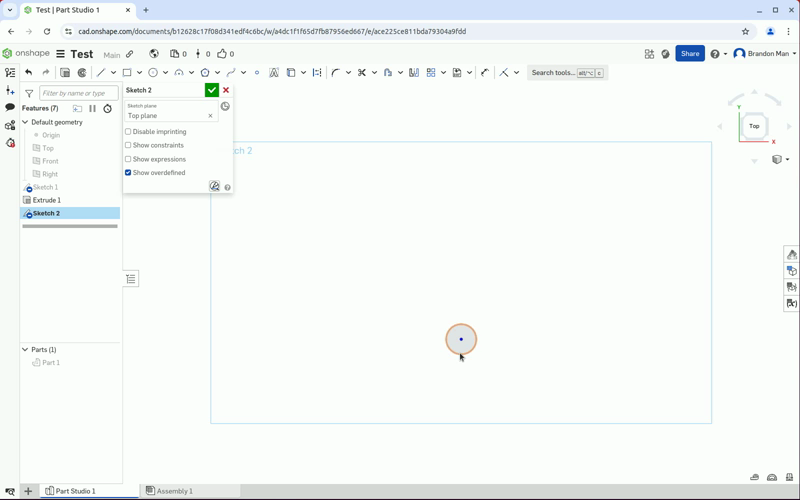
scroll(6)
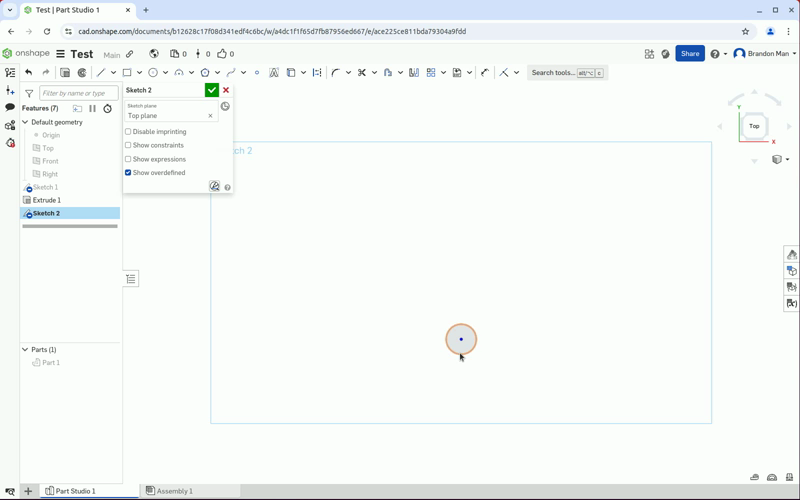
scroll(6)
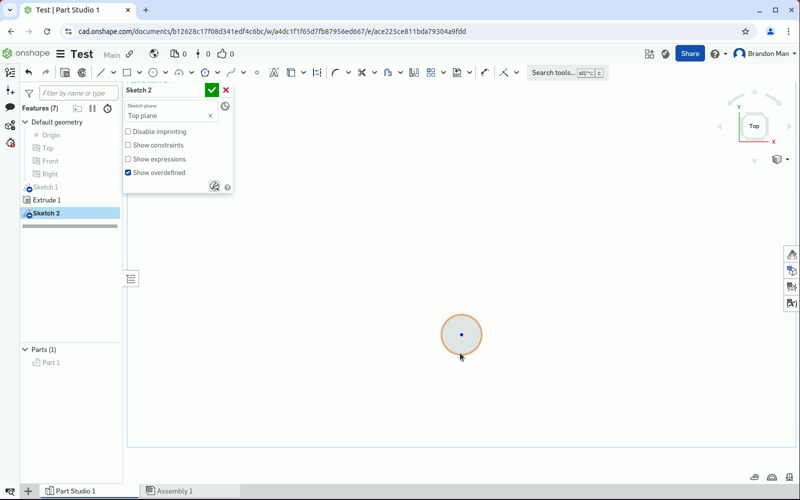
scroll(6)
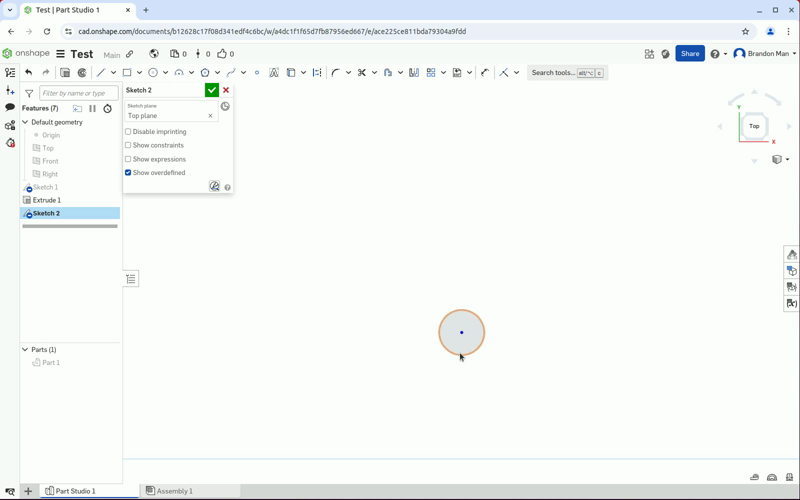
scroll(6)
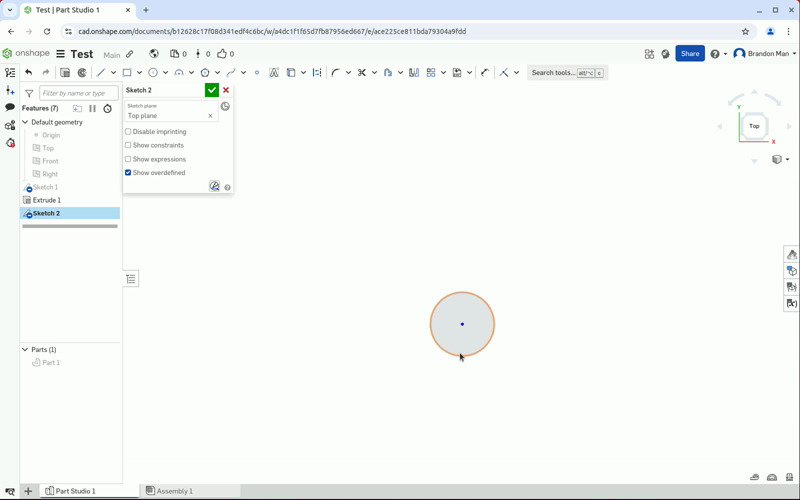
scroll(6)
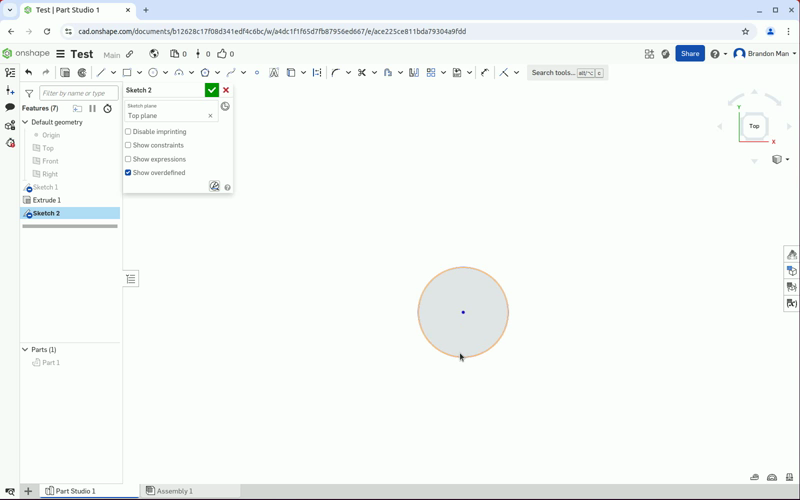
scroll(6)
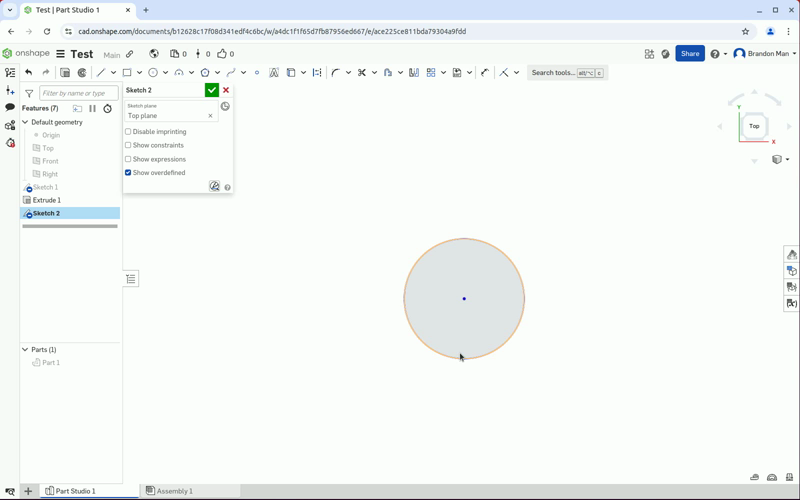
scroll(6)
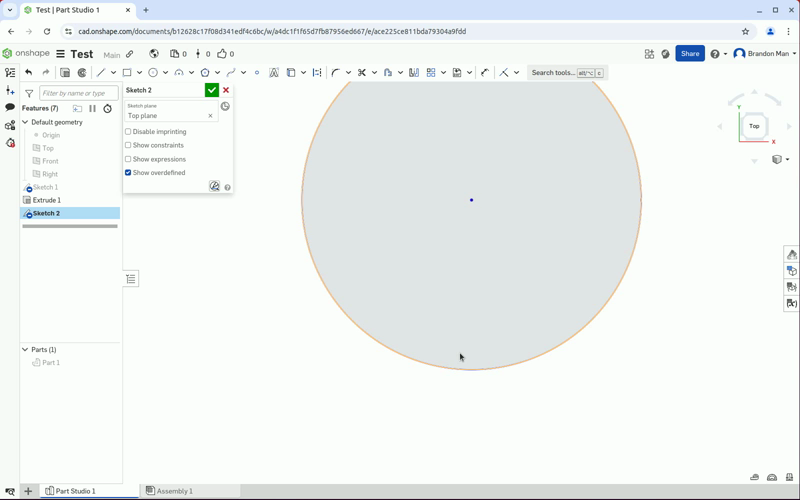
click(460, 352)
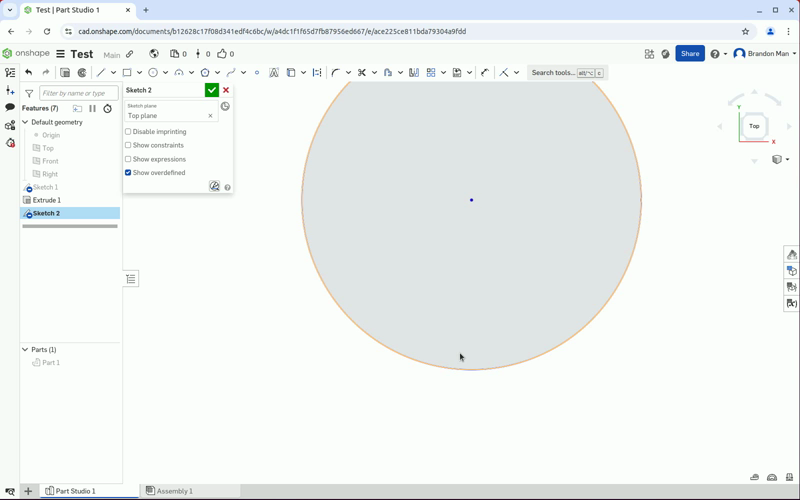
scroll(-6)
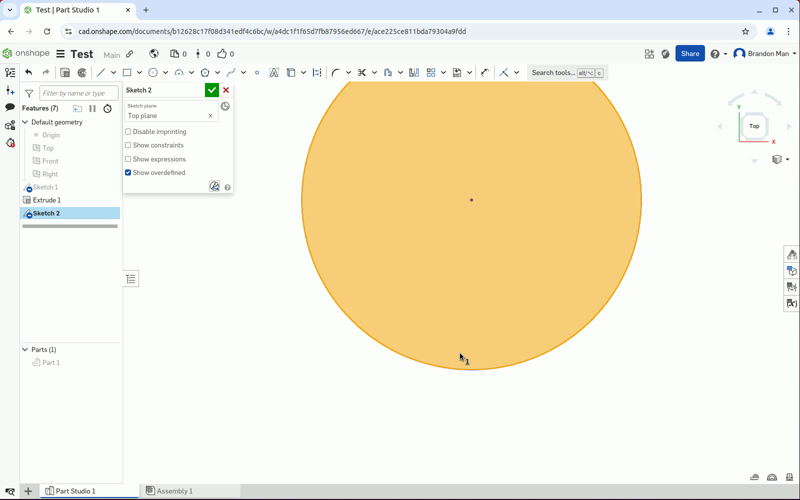
scroll(-6)
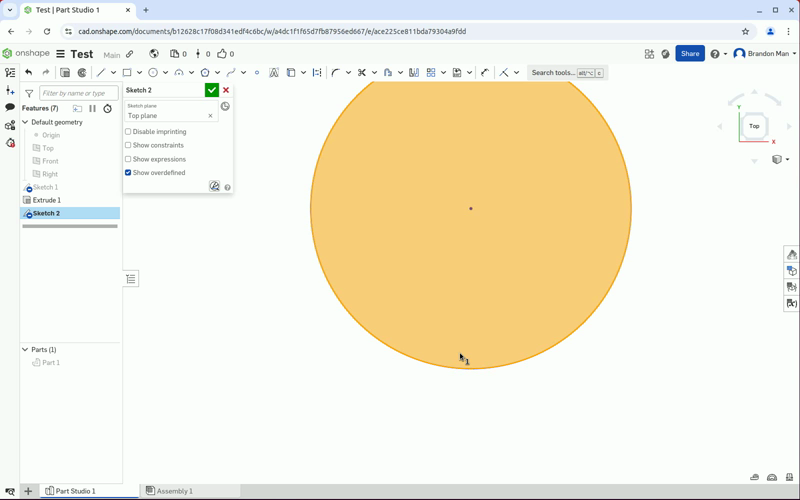
scroll(-6)
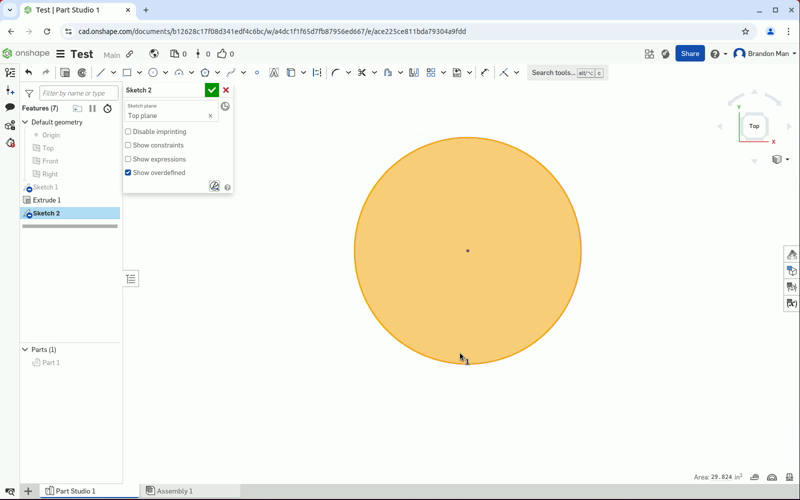
scroll(-6)
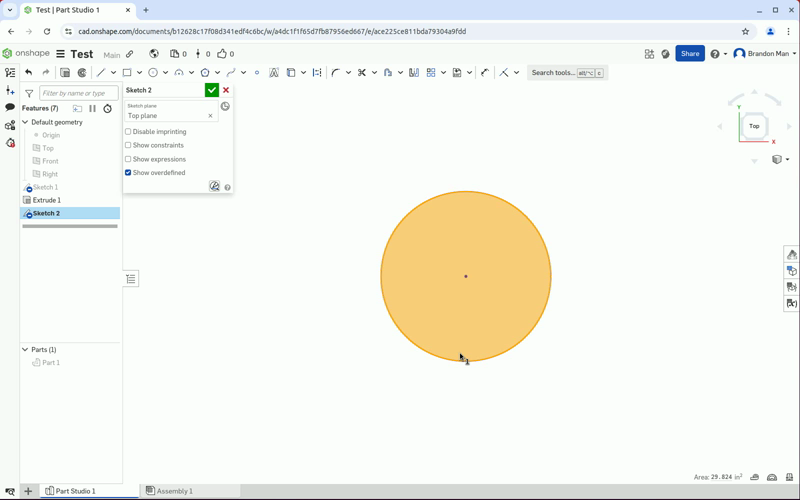
scroll(-6)
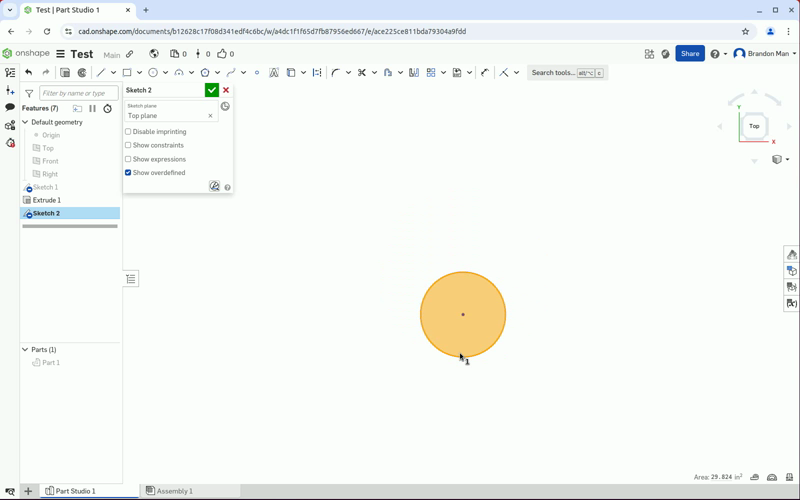
scroll(-6)
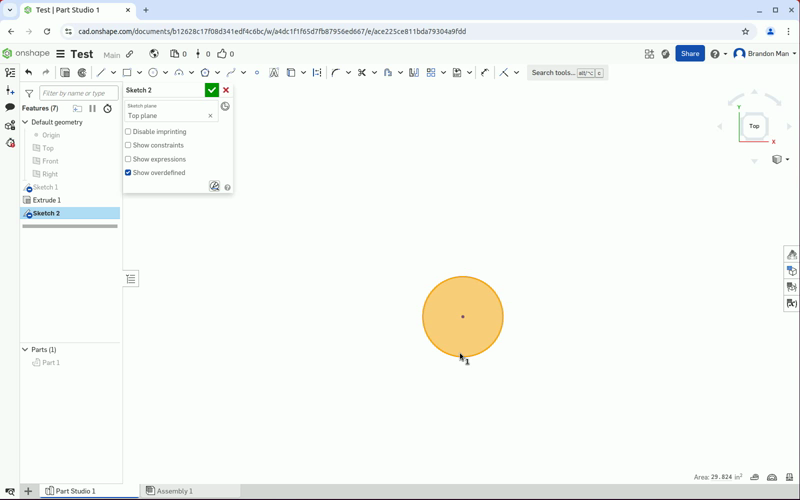
scroll(-6)
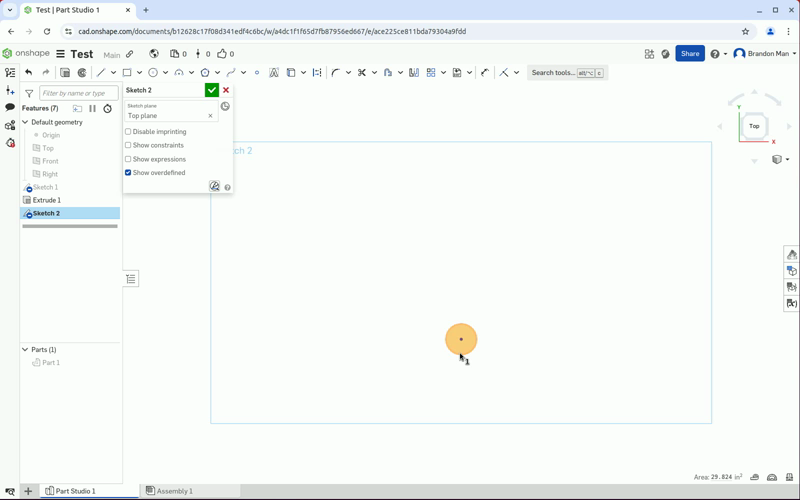
mouse_move(73, 352)
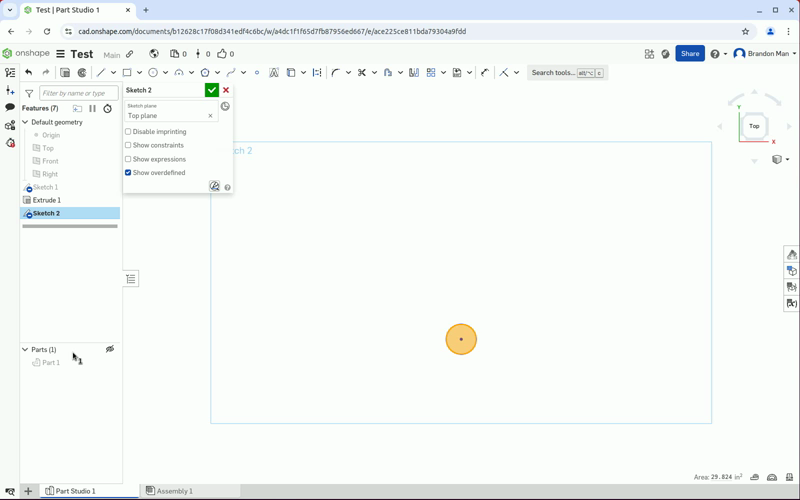
key(shift+y)
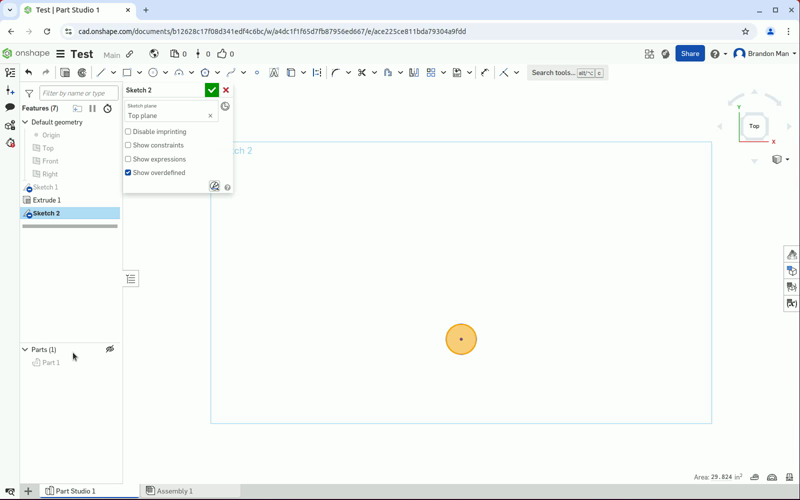
key(shift+e)
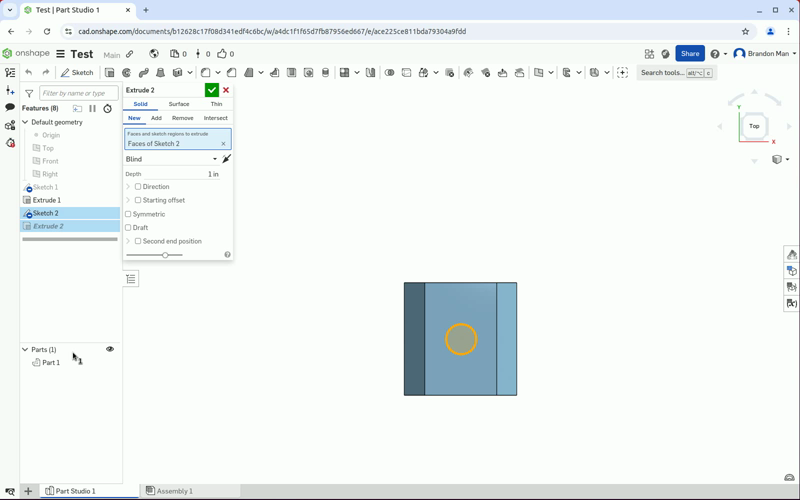
mouse_move(143, 106)
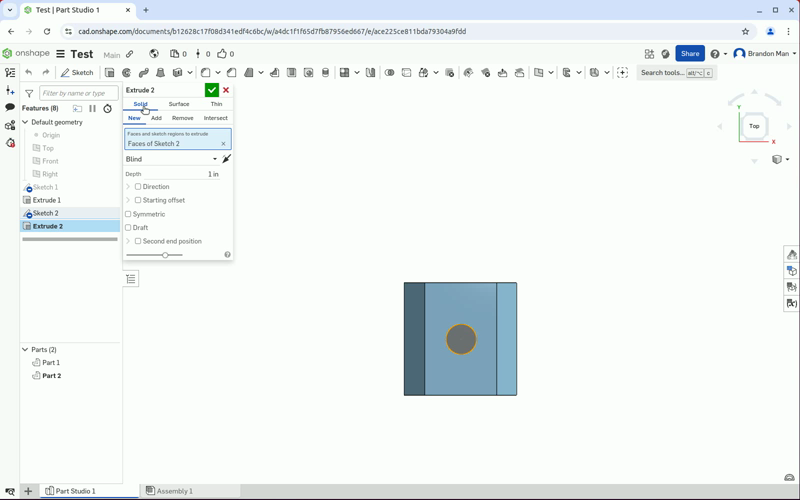
click(143, 106)
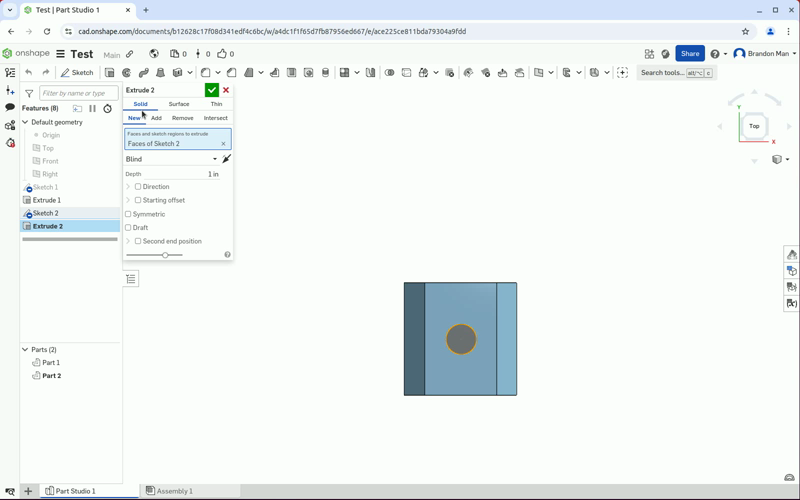
mouse_move(137, 120)
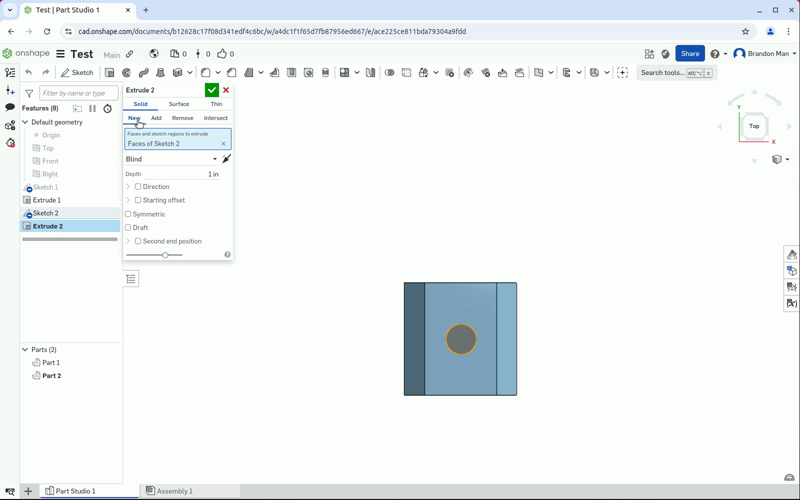
click(137, 120)
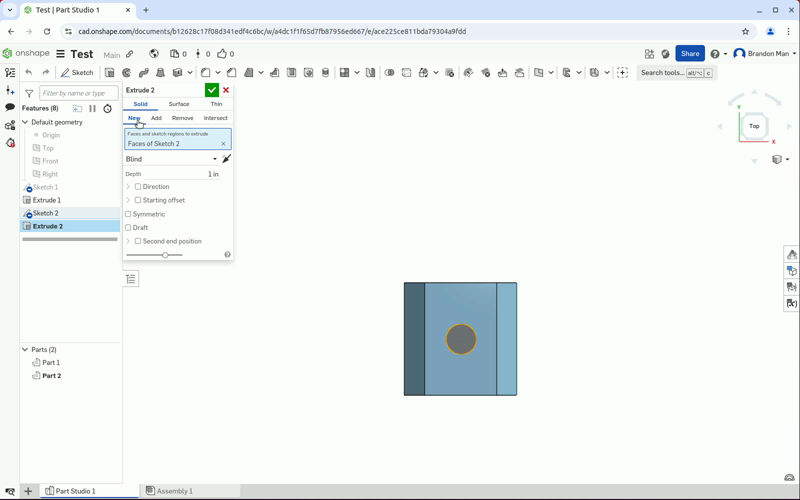
key(tab, 4)
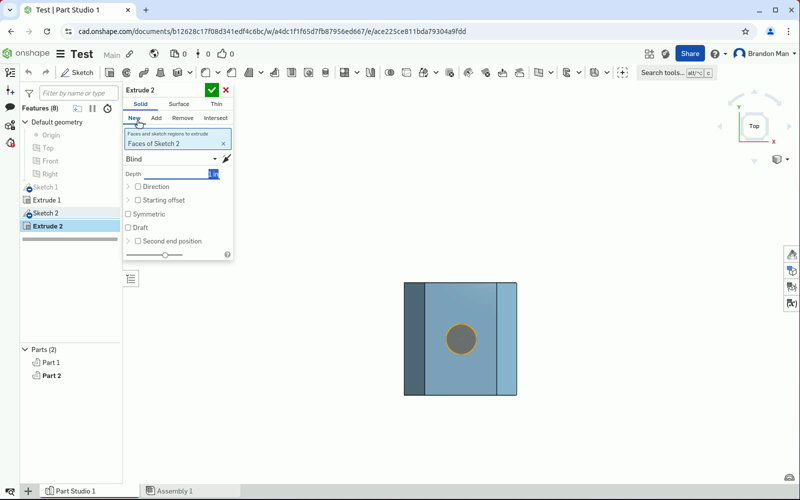
text(5.777)
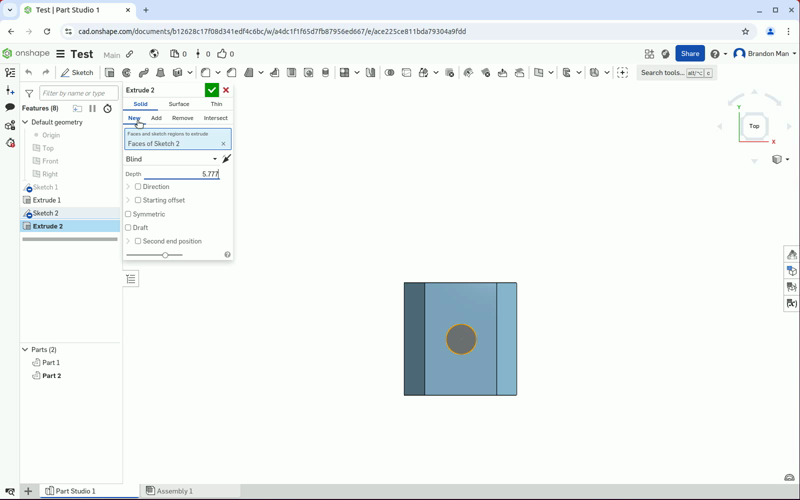
key(enter)
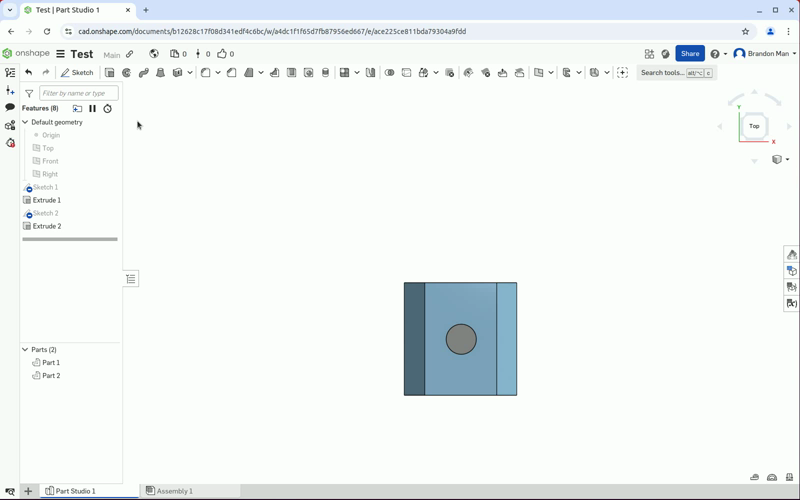
key(shift+h)
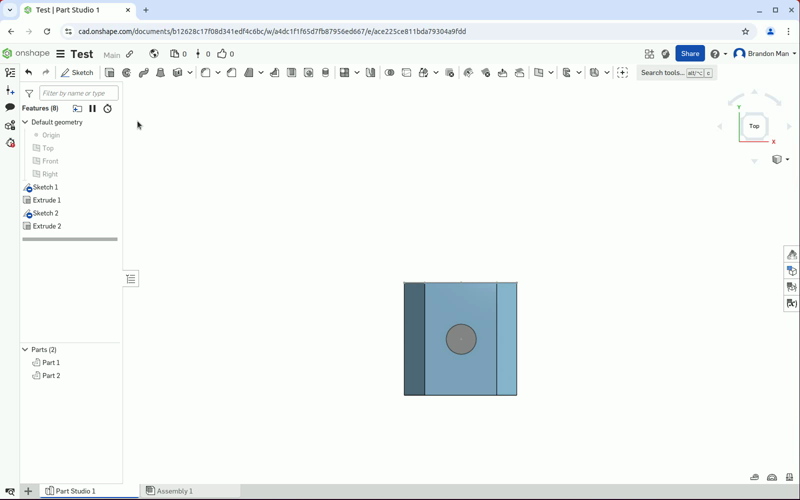
key(shift+h)
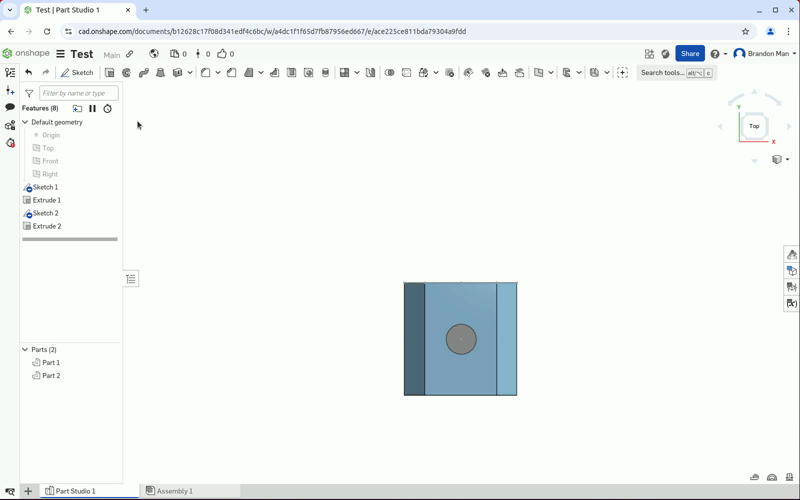
key(shift+7)
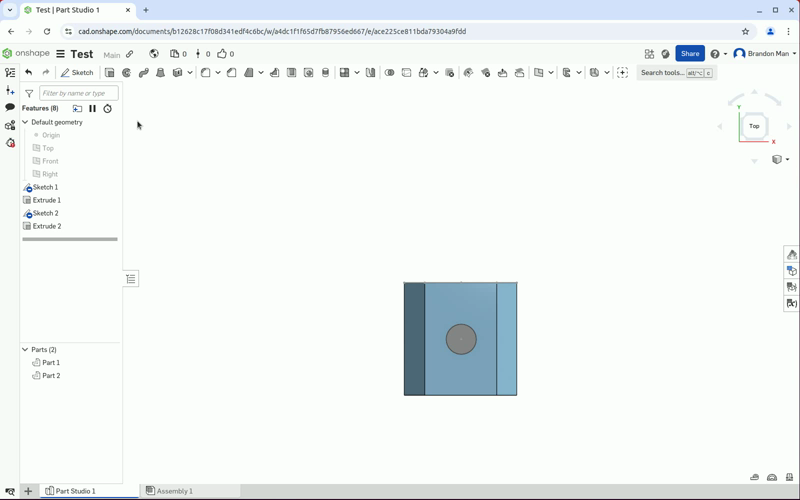
key(up, 3)
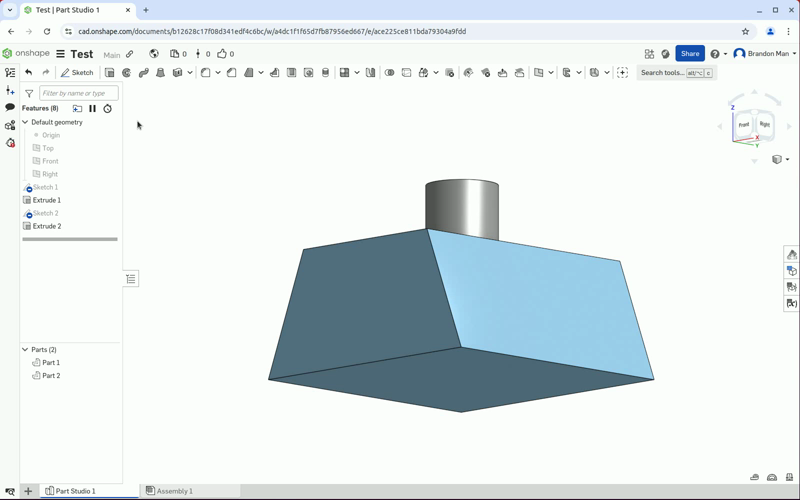
key(left, 3)
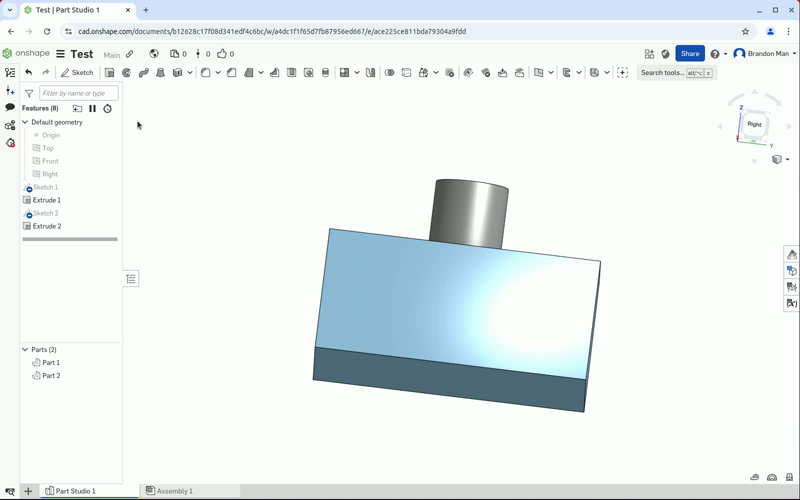
key(right, 3)
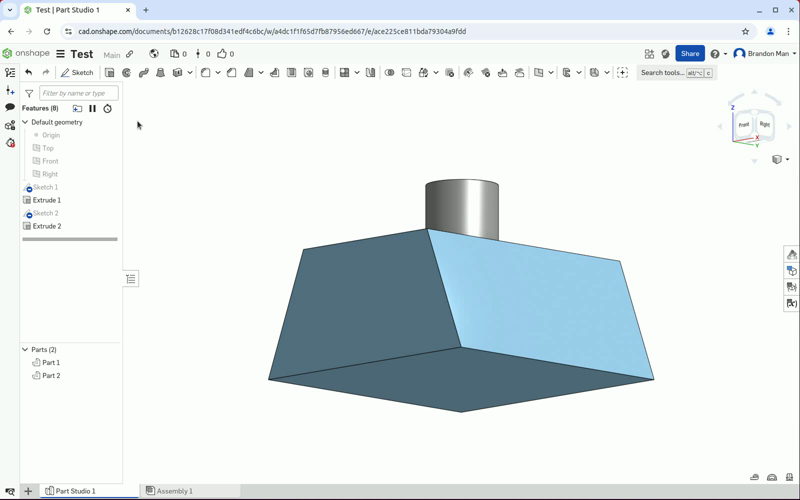
key(down, 3)
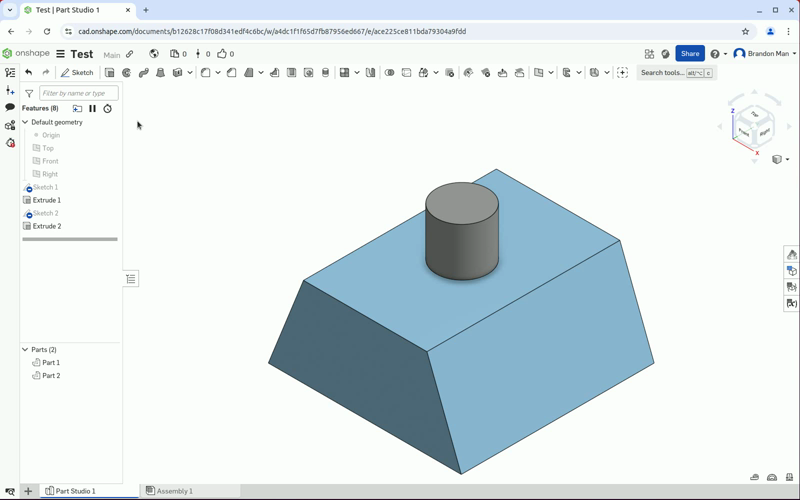
mouse_move(73, 189)
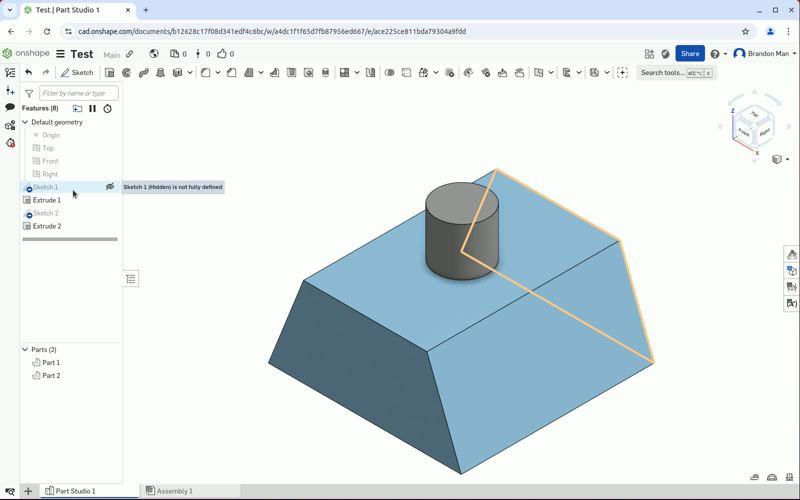
click(73, 189)